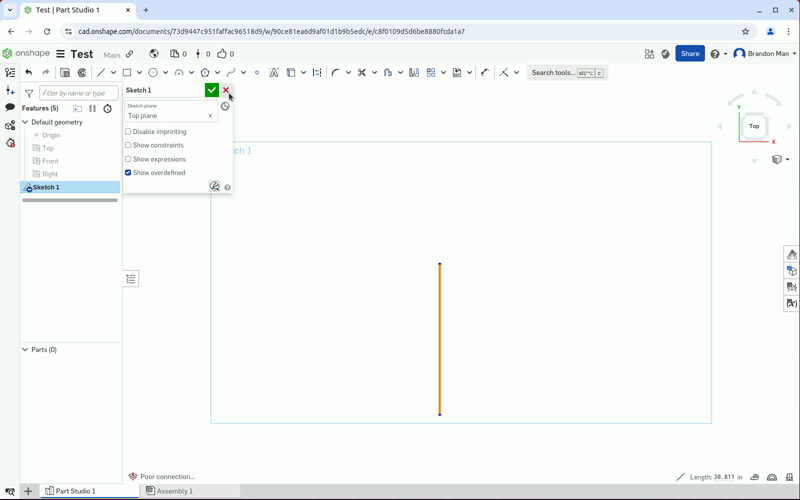
key(shift+h)
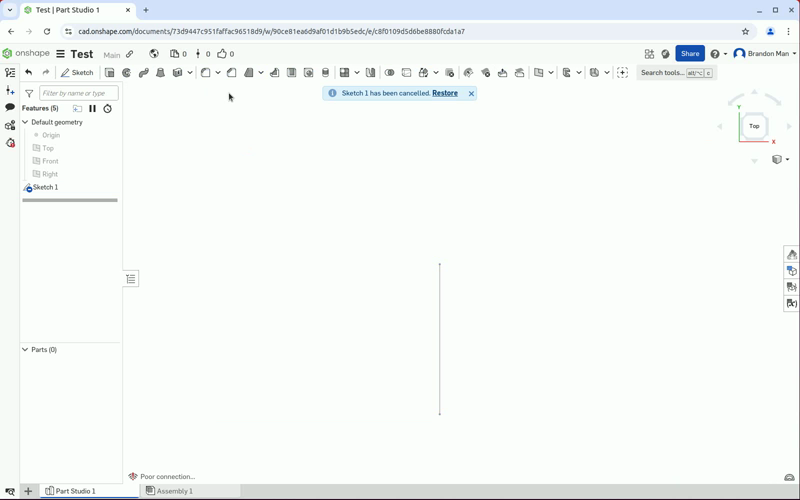
key(shift+s)
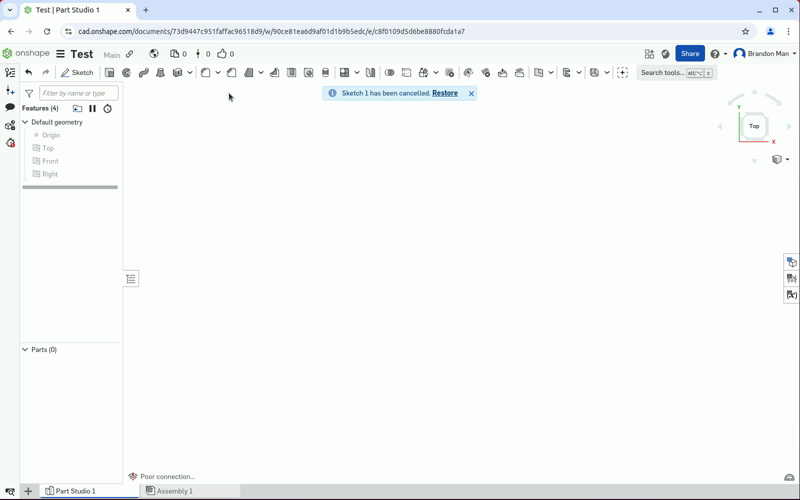
mouse_move(73, 150)
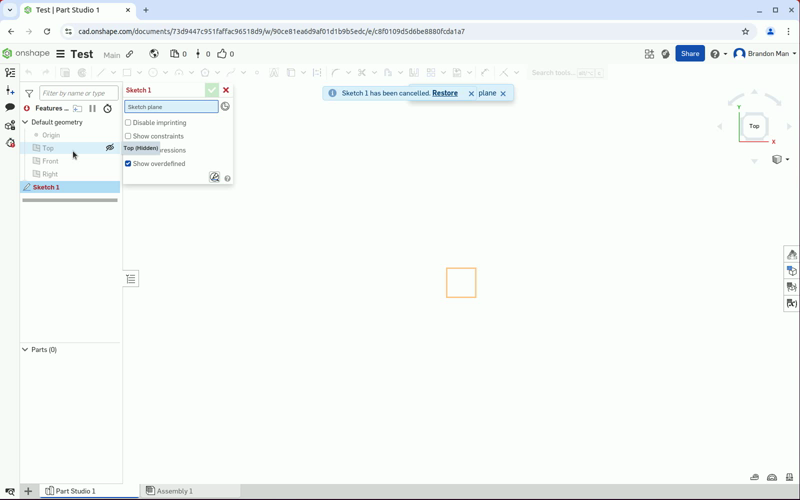
click(73, 150)
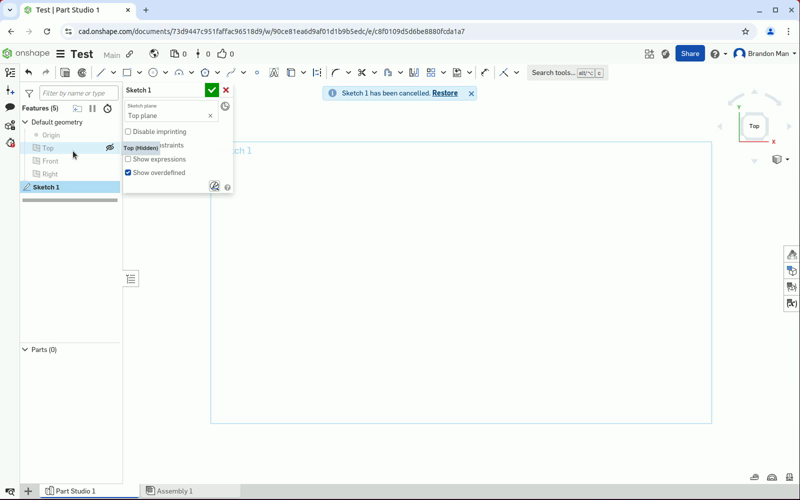
mouse_move(73, 352)
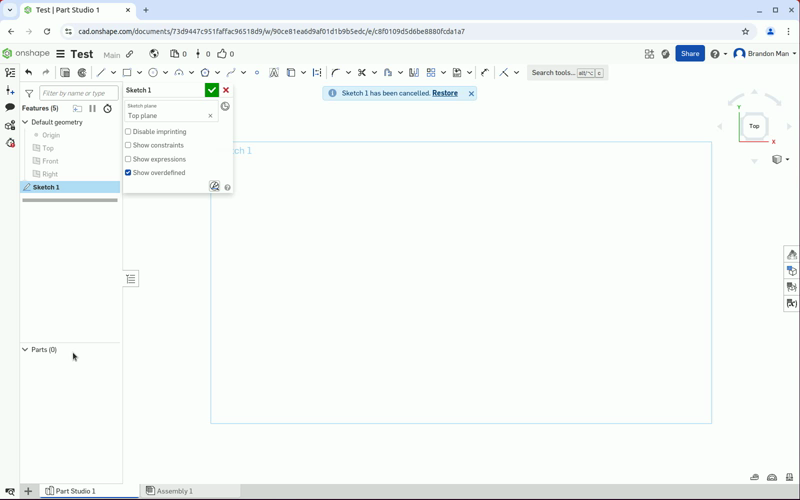
key(y)
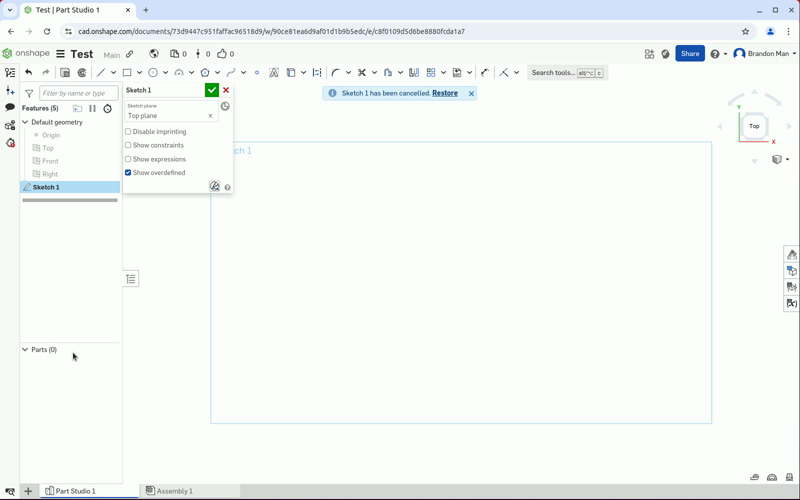
key(c)
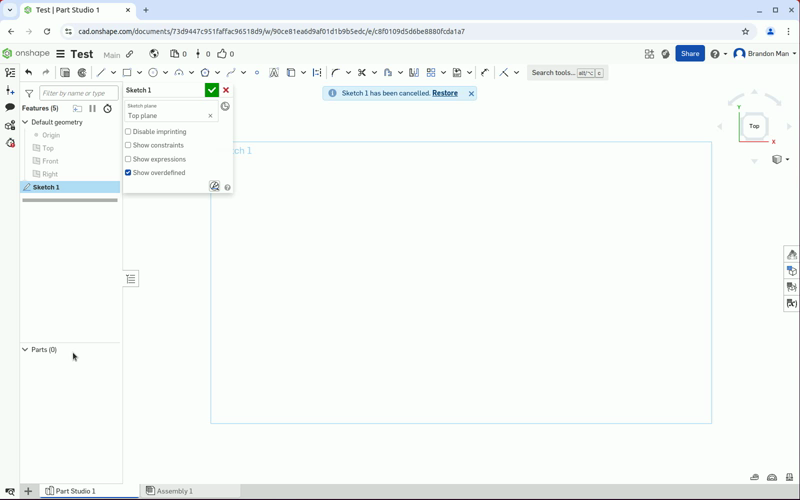
key_down(shift)
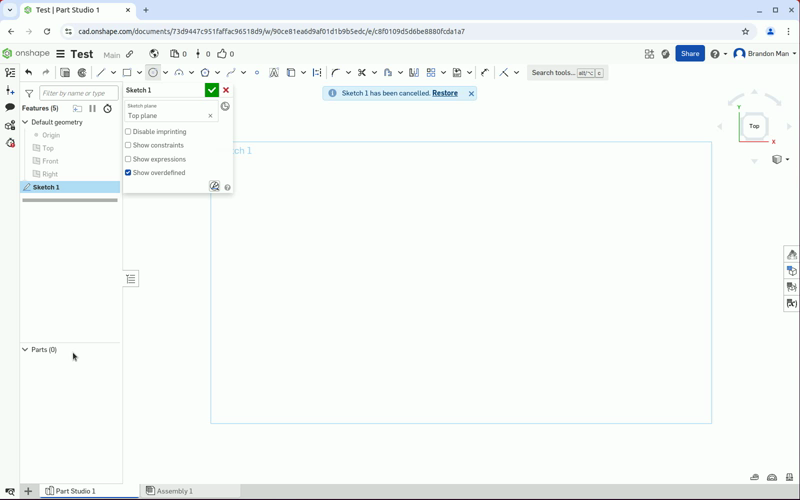
mouse_move(460, 282)
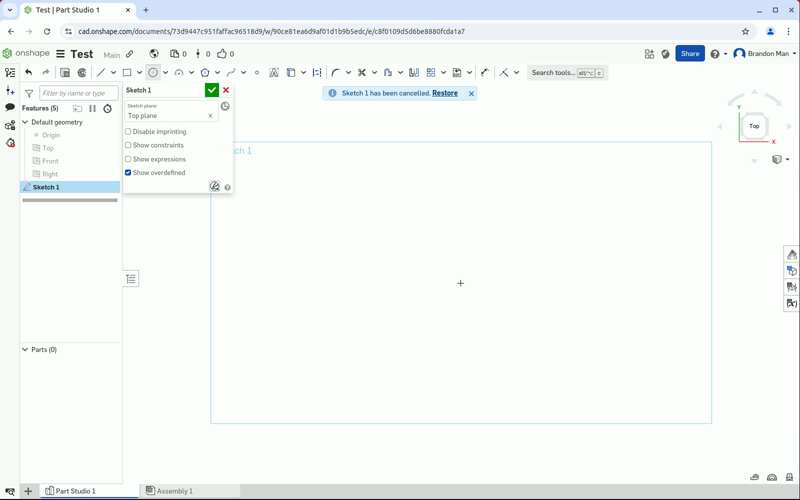
click(460, 282)
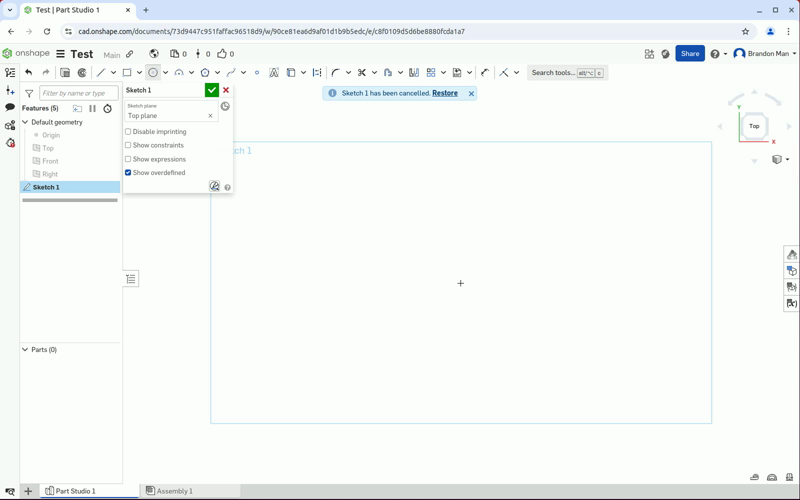
key_up(shift)
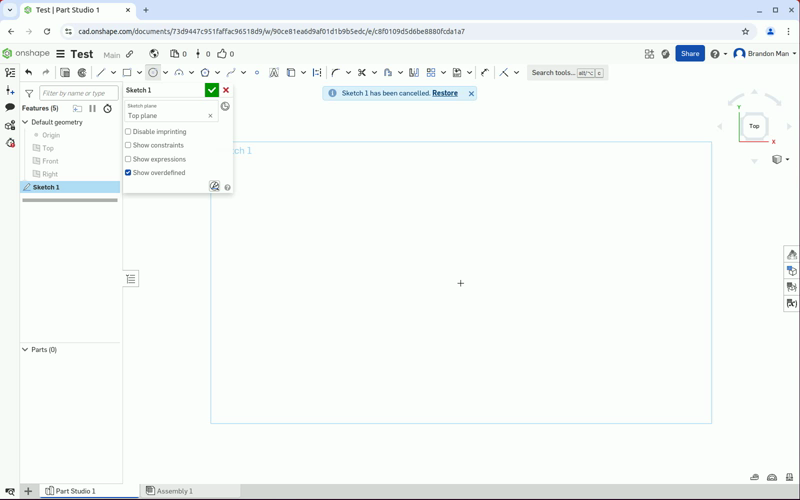
mouse_move(574, 282)
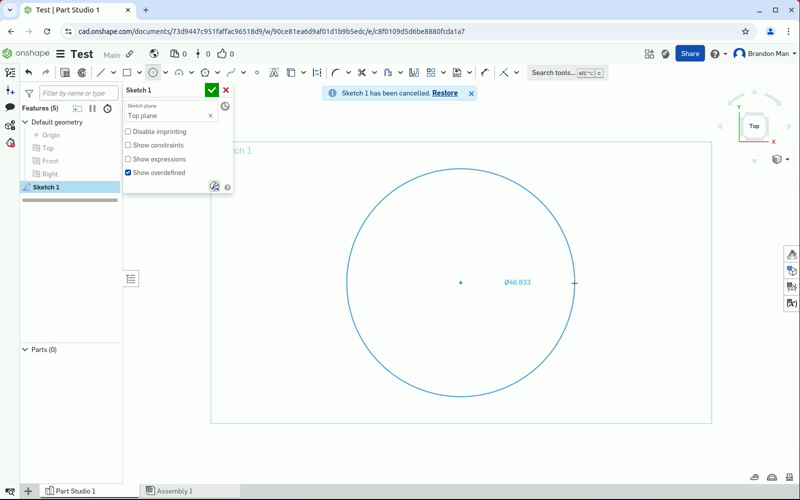
click(574, 282)
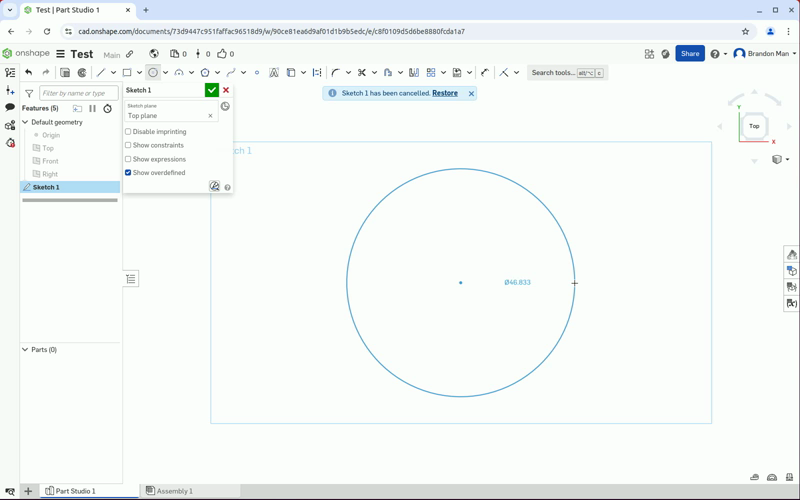
key(esc)
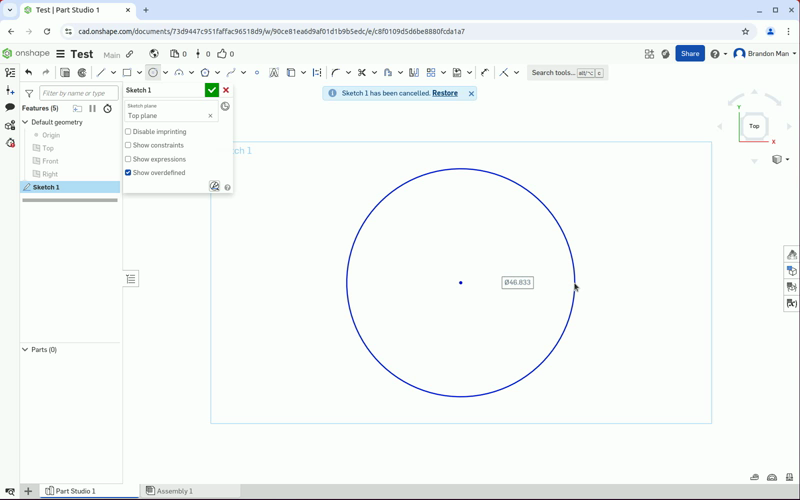
mouse_move(396, 273)
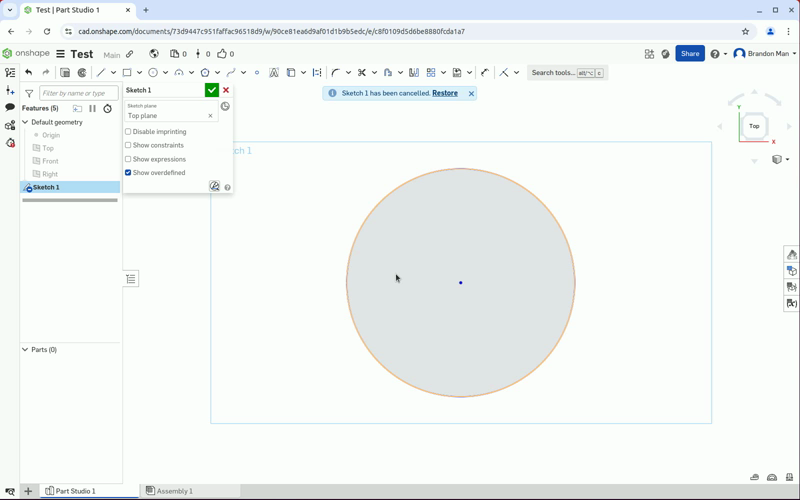
click(396, 273)
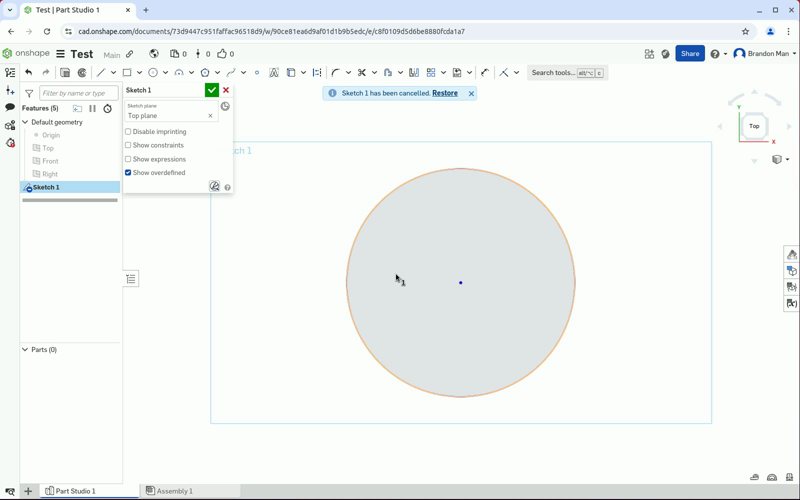
mouse_move(73, 352)
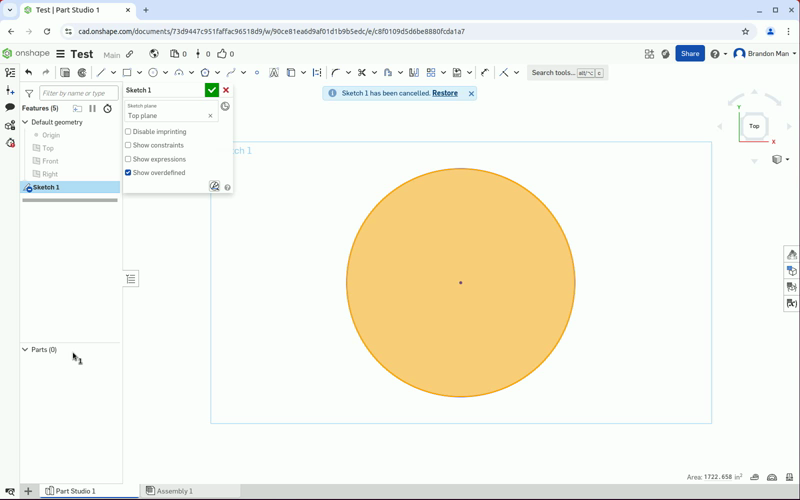
key(shift+y)
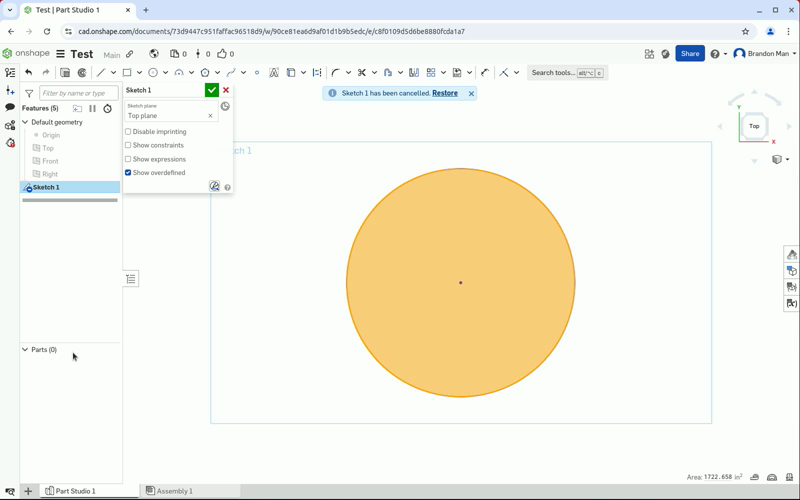
key(shift+e)
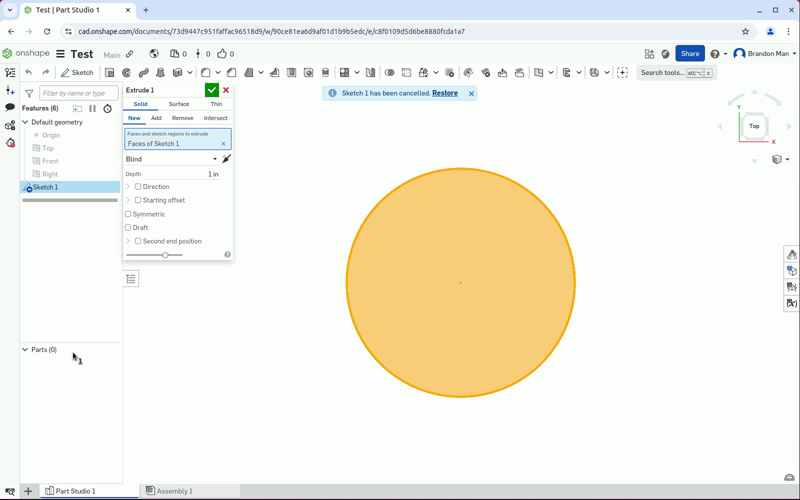
mouse_move(143, 106)
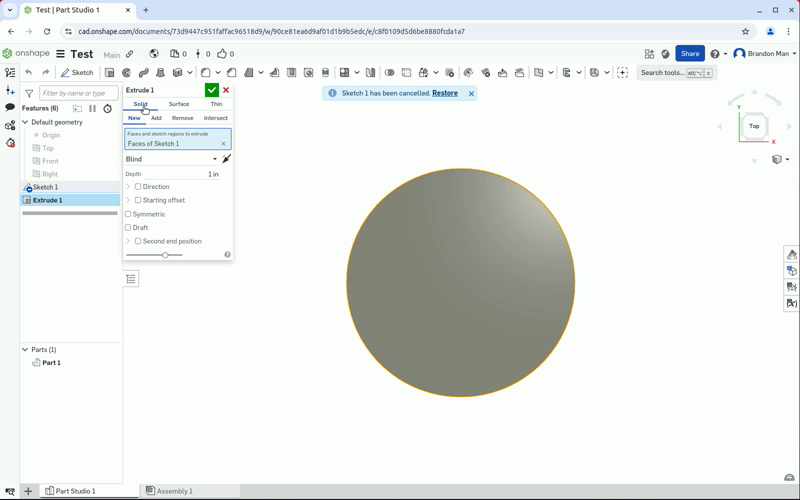
click(143, 106)
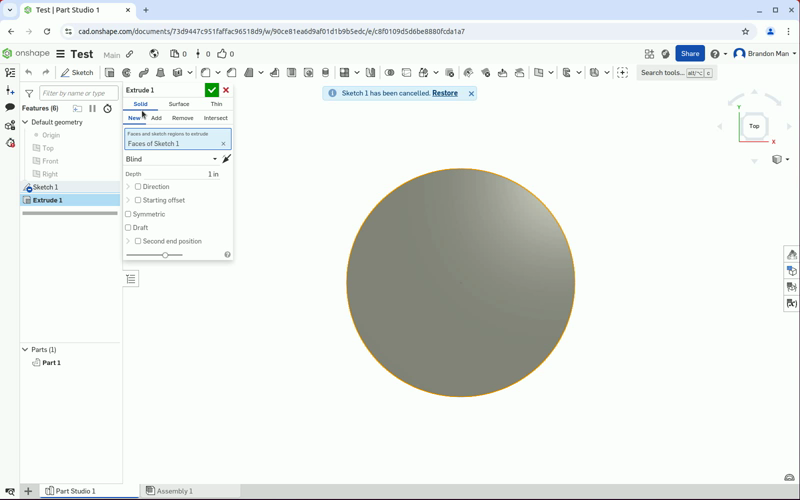
mouse_move(137, 120)
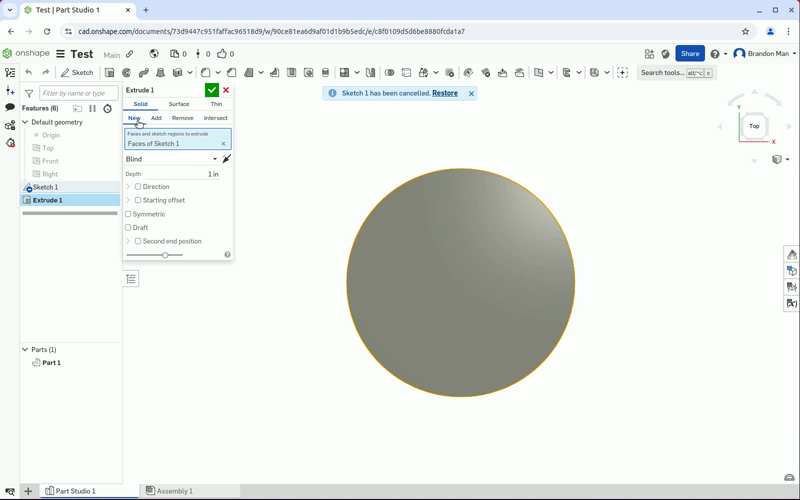
click(137, 120)
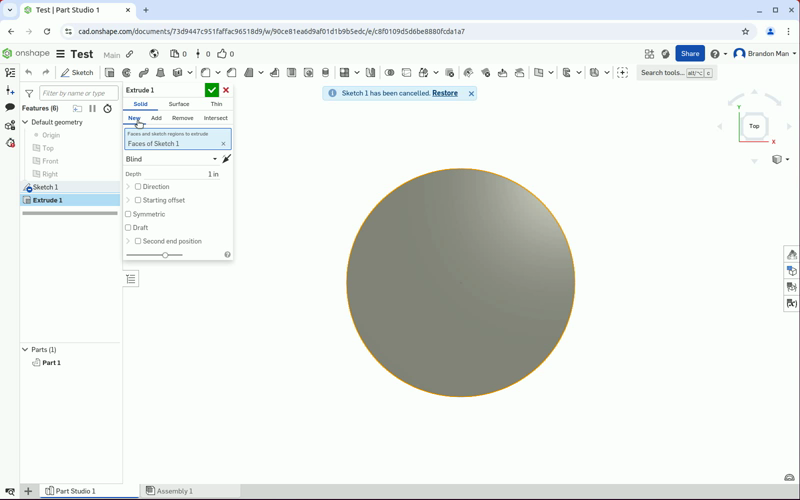
key(tab, 4)
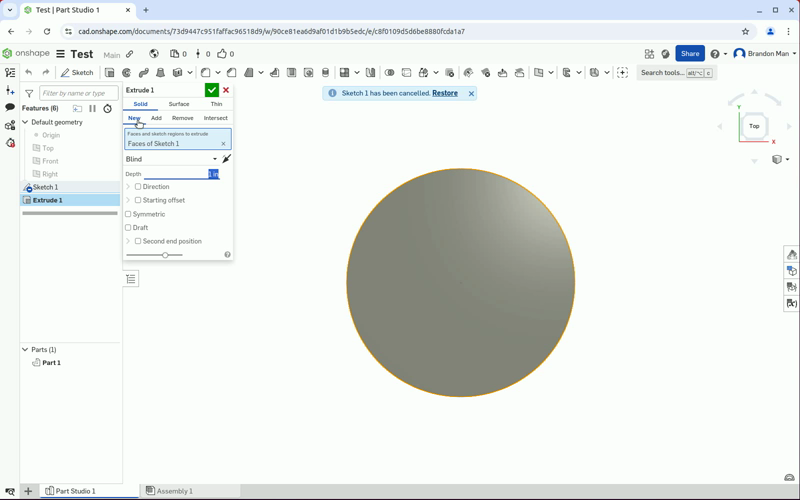
text(23.108)
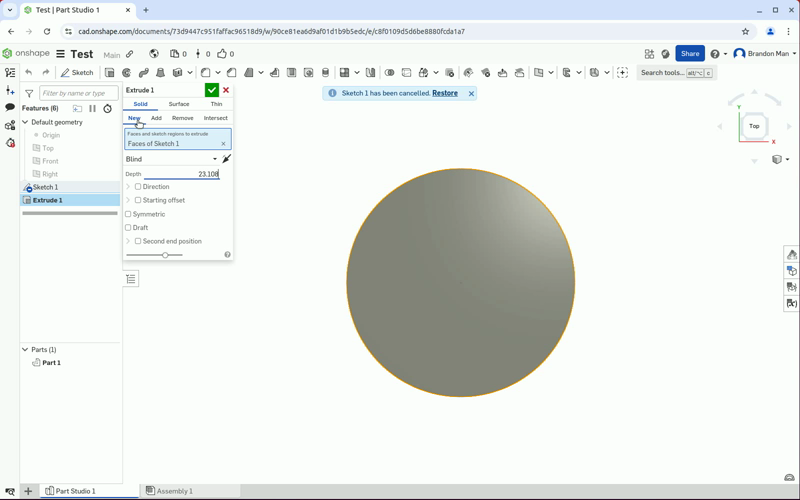
key(enter)
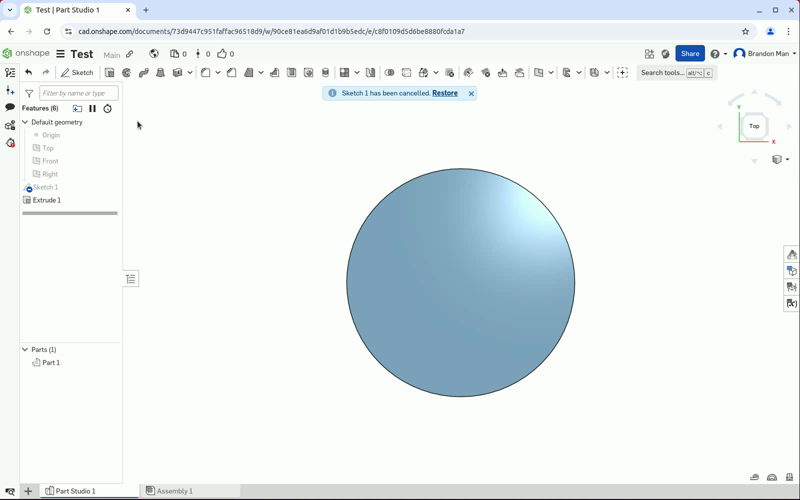
key(shift+h)
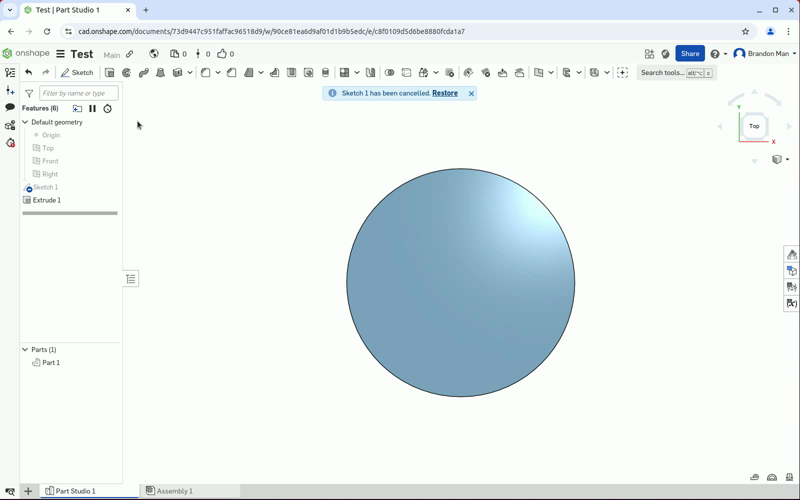
key(shift+h)
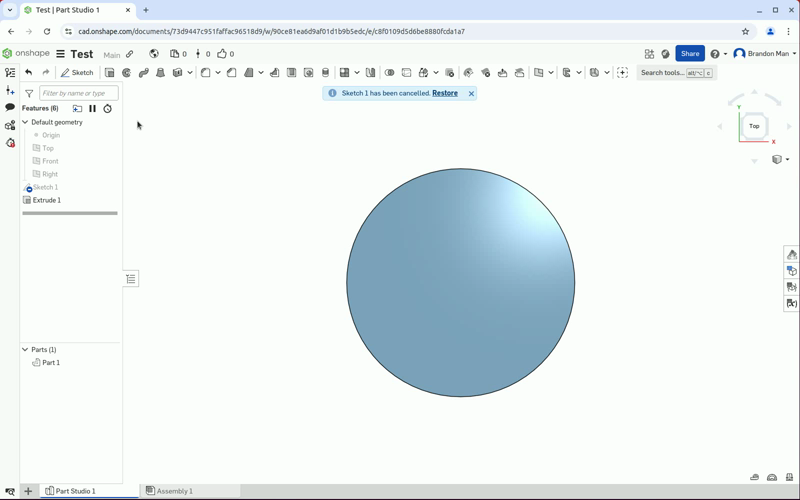
mouse_move(73, 189)
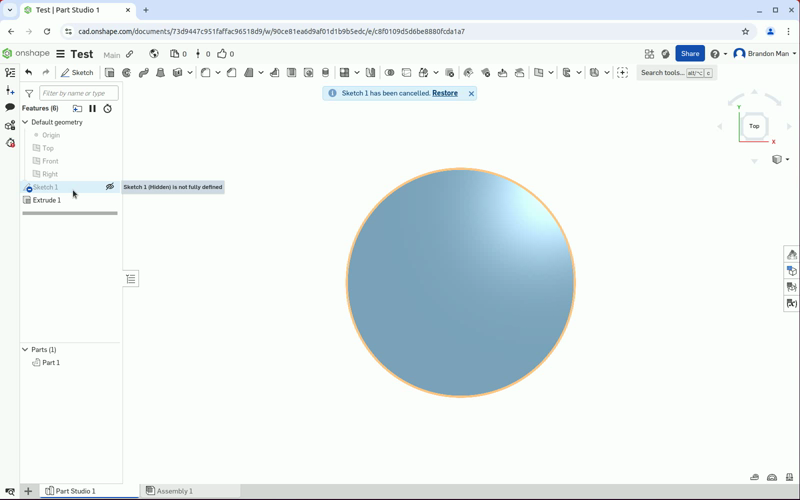
click(73, 189)
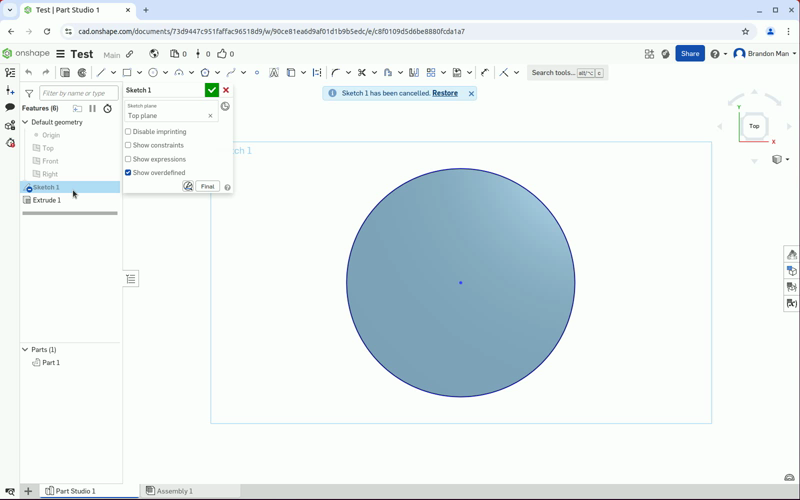
mouse_move(229, 92)
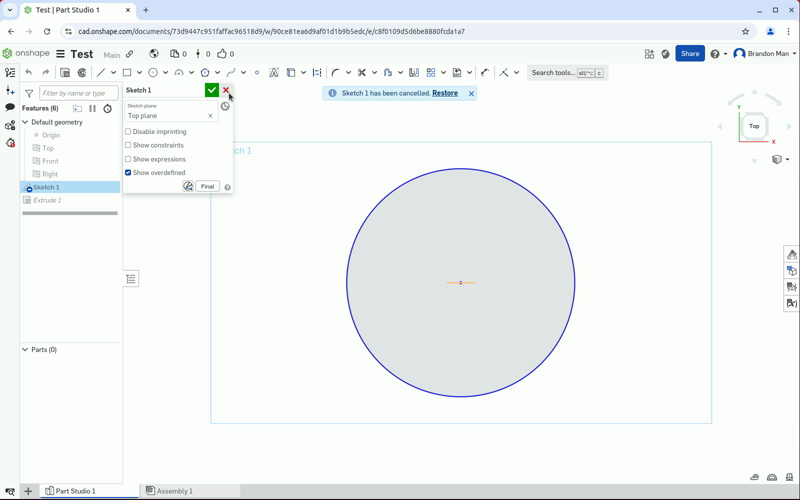
click(229, 92)
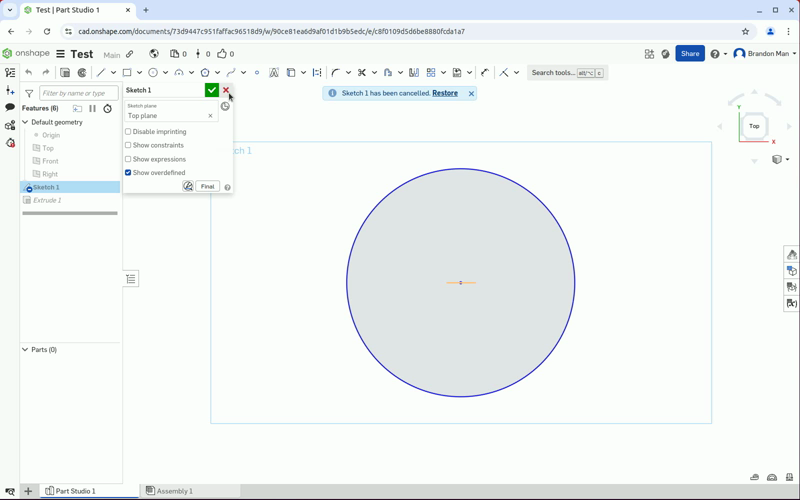
key(shift+s)
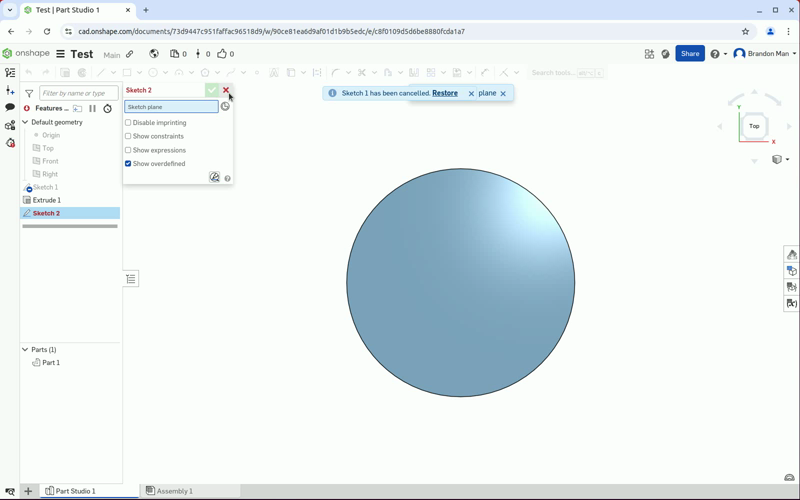
mouse_move(73, 150)
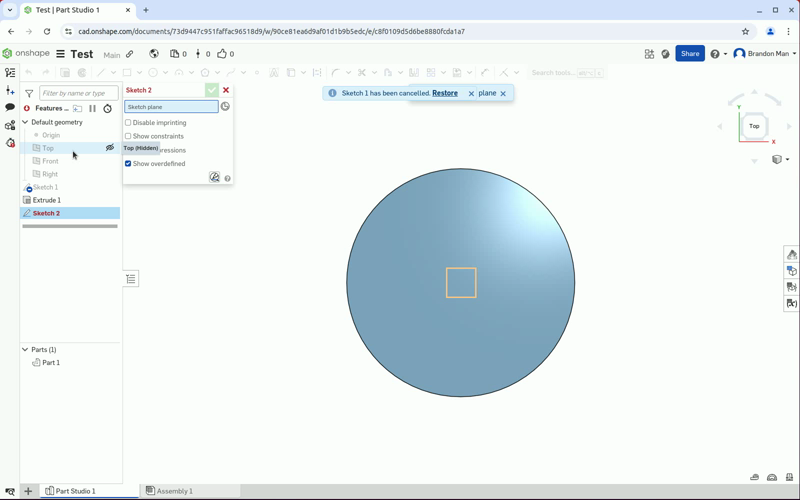
click(73, 150)
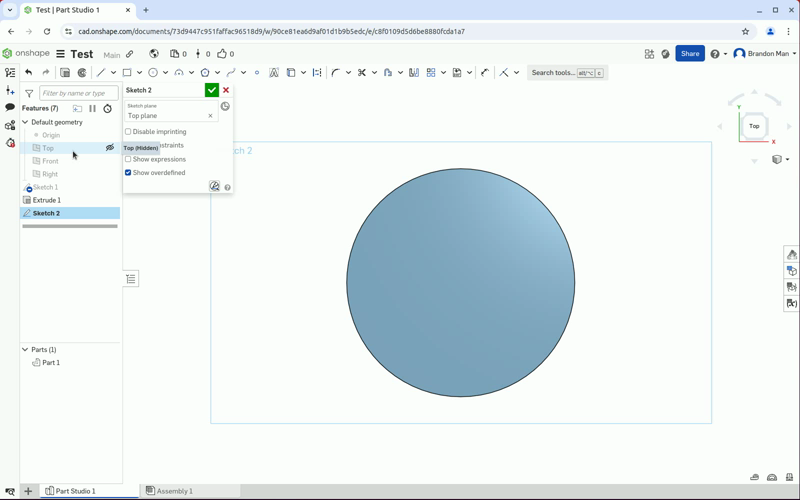
mouse_move(73, 352)
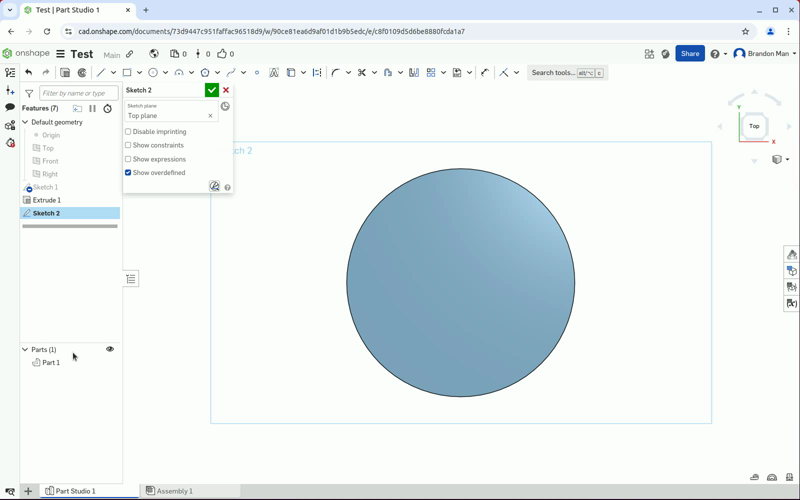
key(y)
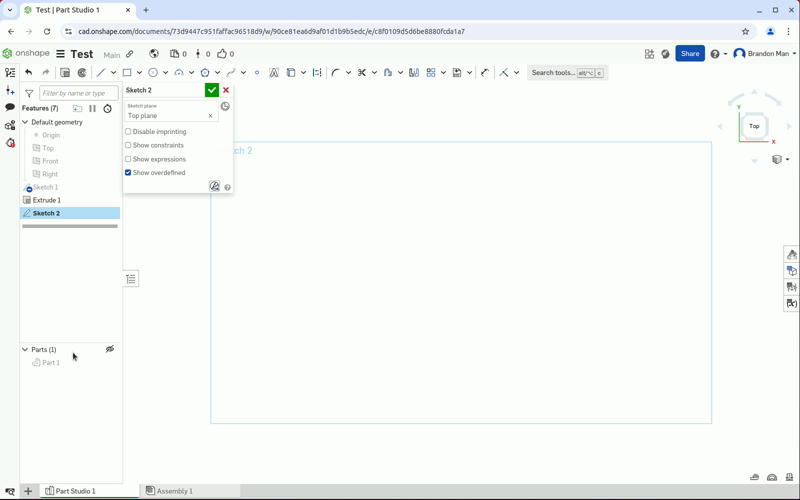
key(c)
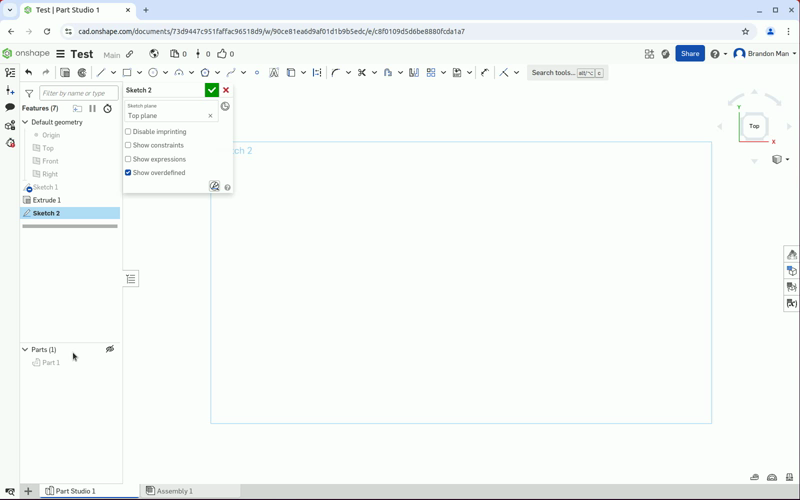
key_down(shift)
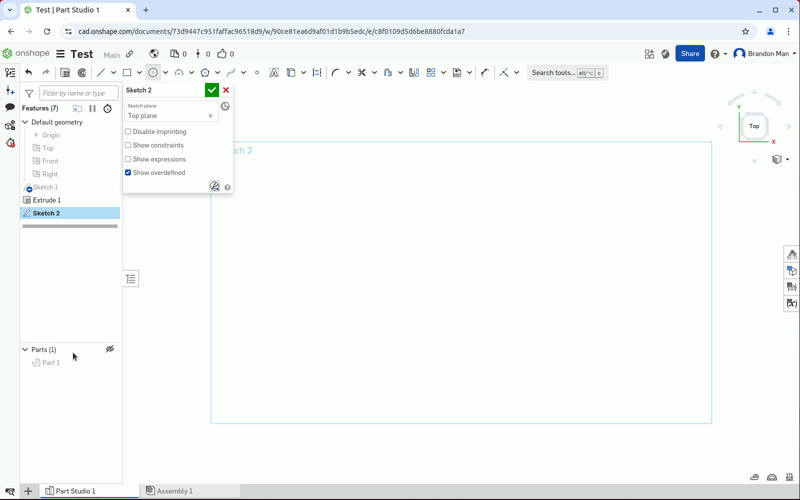
mouse_move(461, 282)
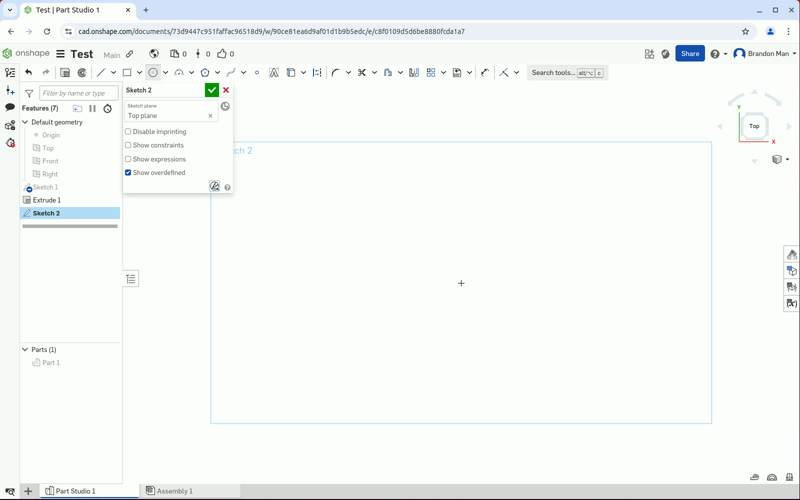
click(461, 282)
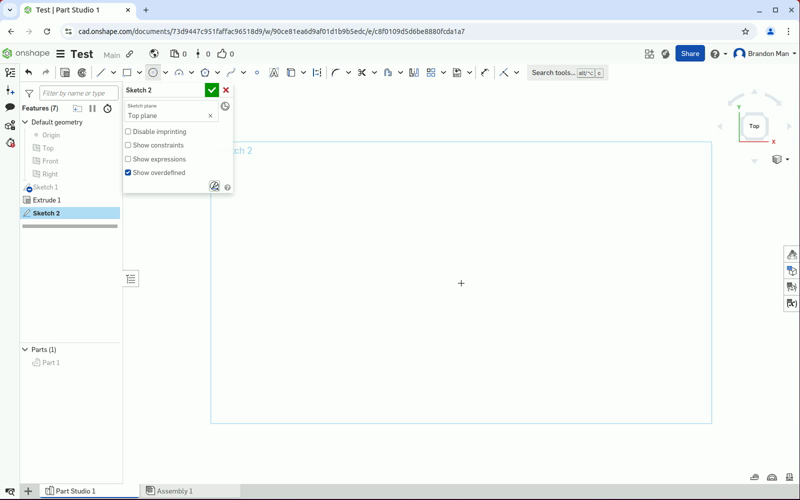
key_up(shift)
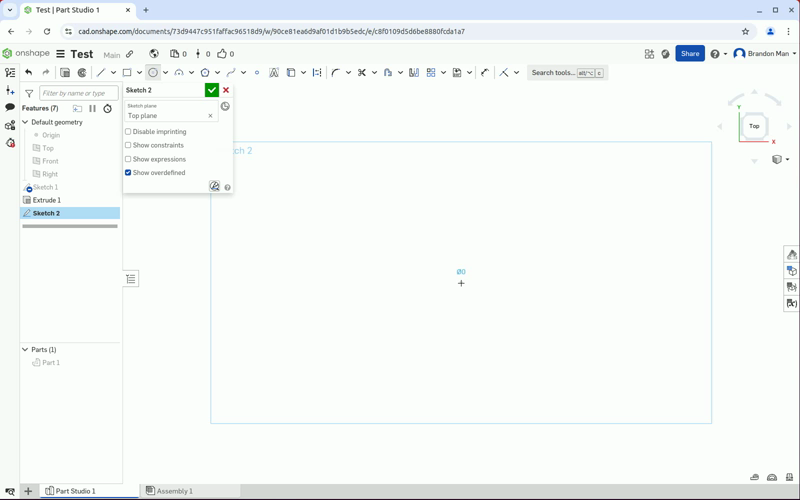
mouse_move(527, 282)
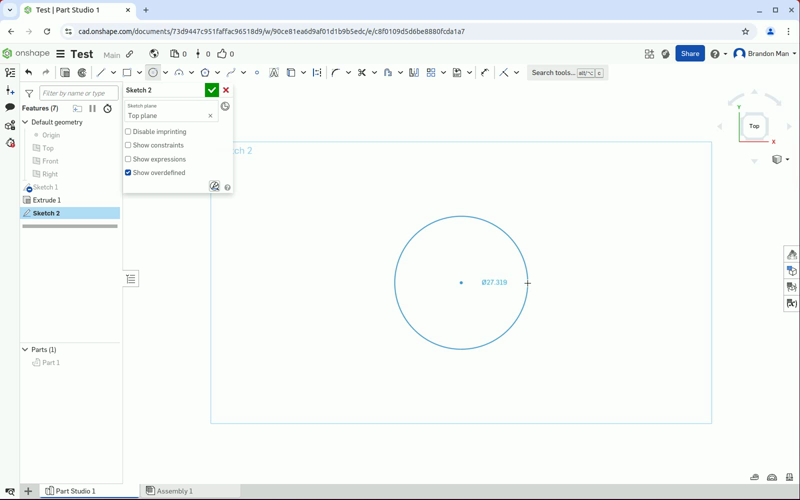
click(527, 282)
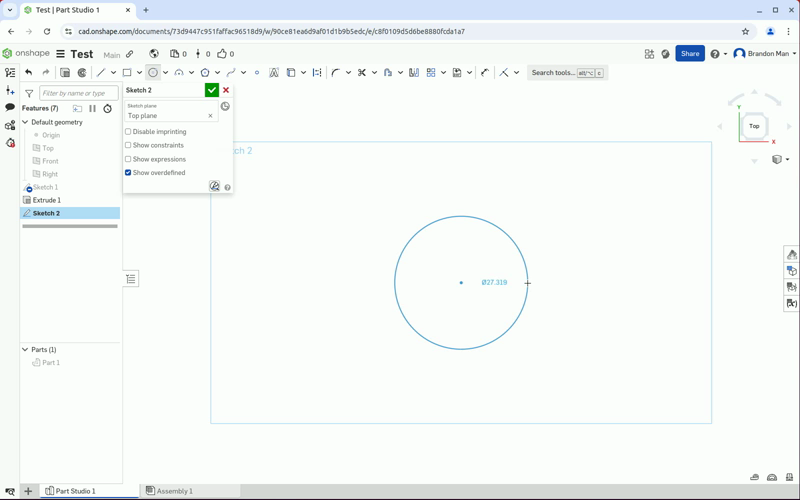
key(esc)
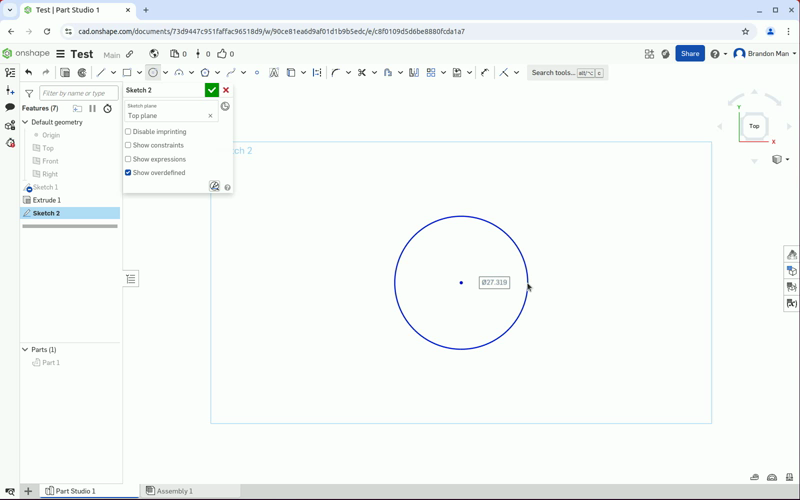
mouse_move(447, 255)
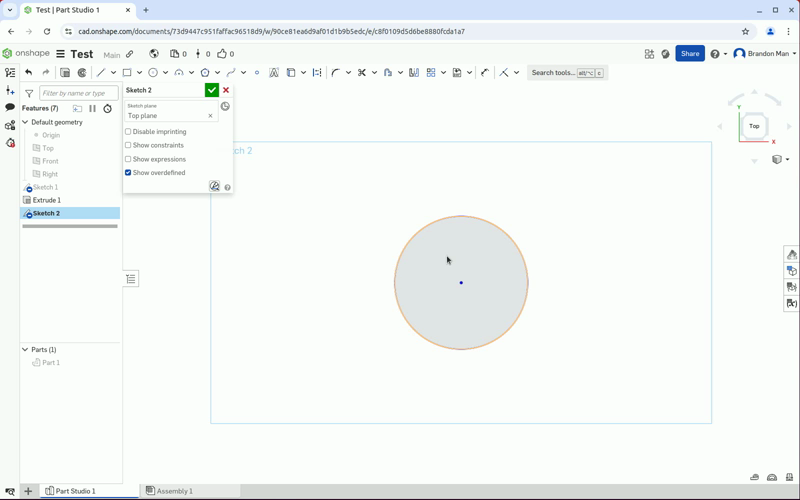
click(447, 255)
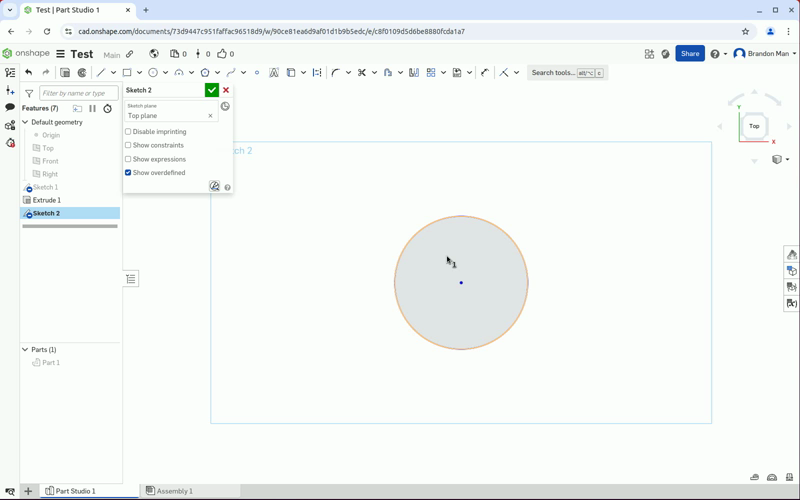
mouse_move(73, 352)
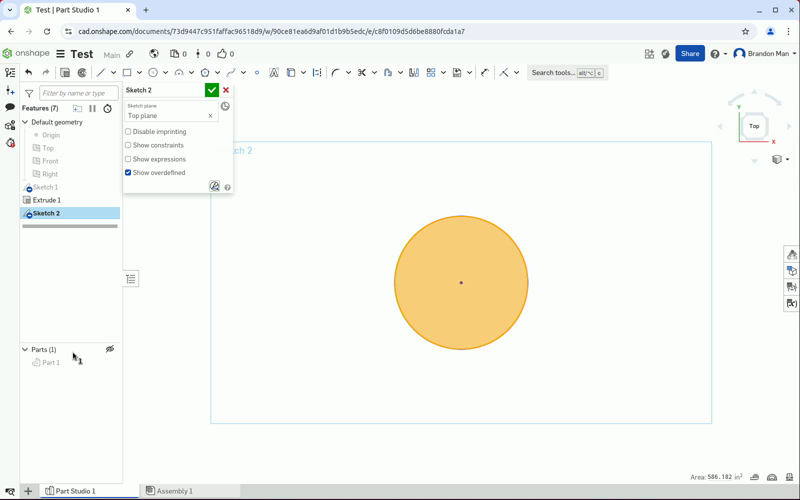
key(shift+y)
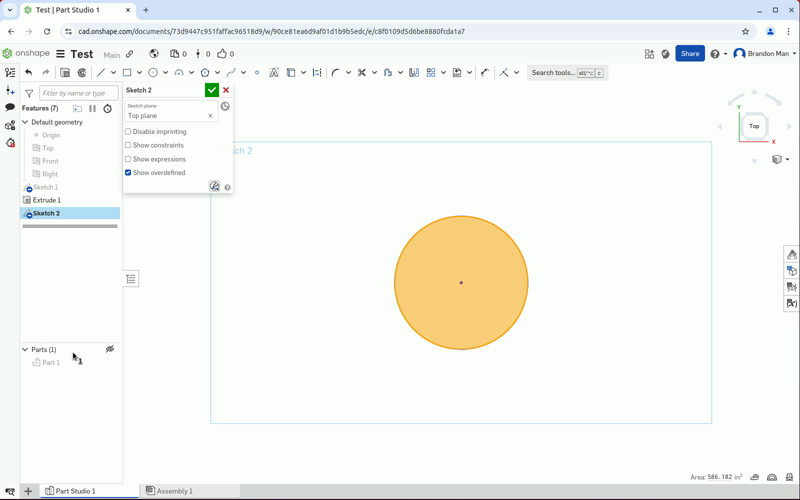
key(shift+e)
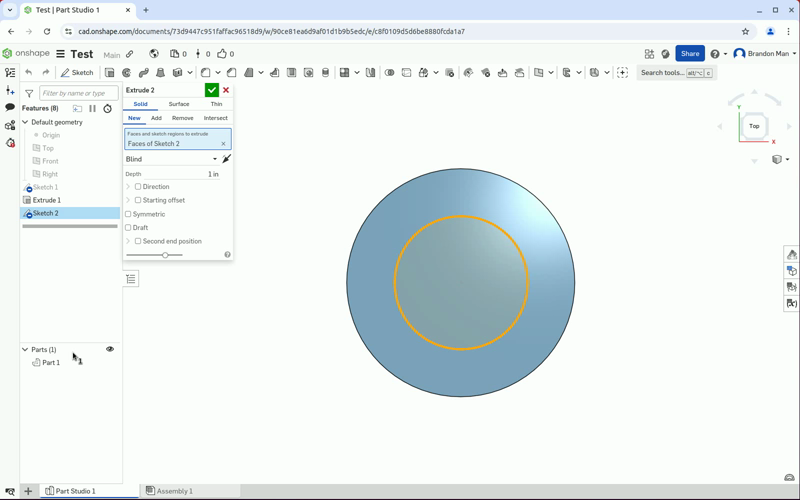
mouse_move(143, 106)
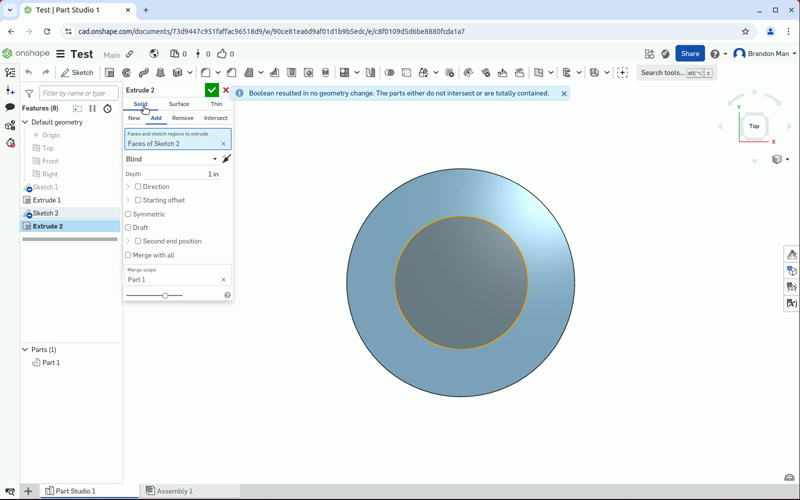
click(143, 106)
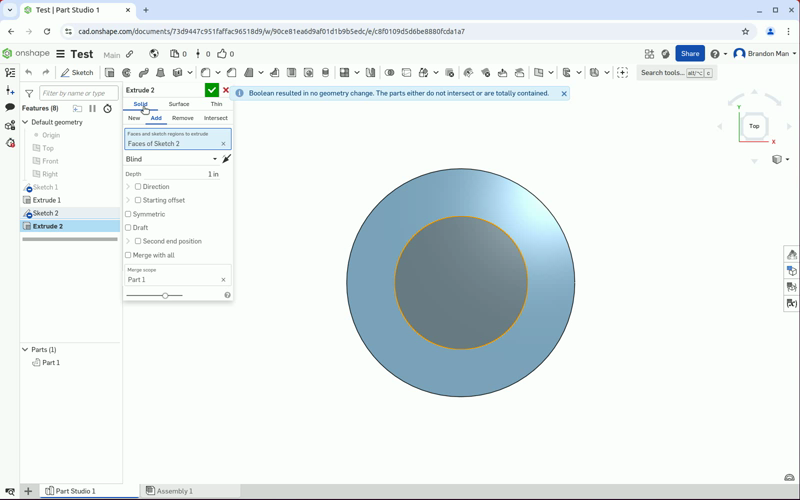
mouse_move(137, 120)
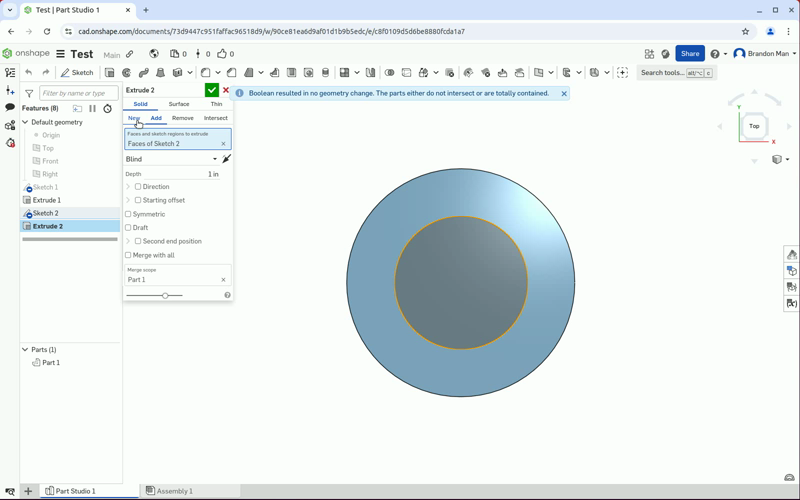
click(137, 120)
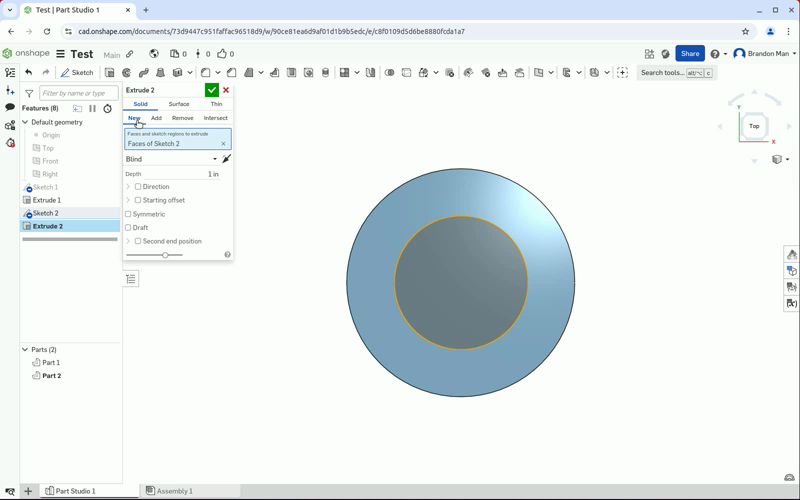
key(tab, 4)
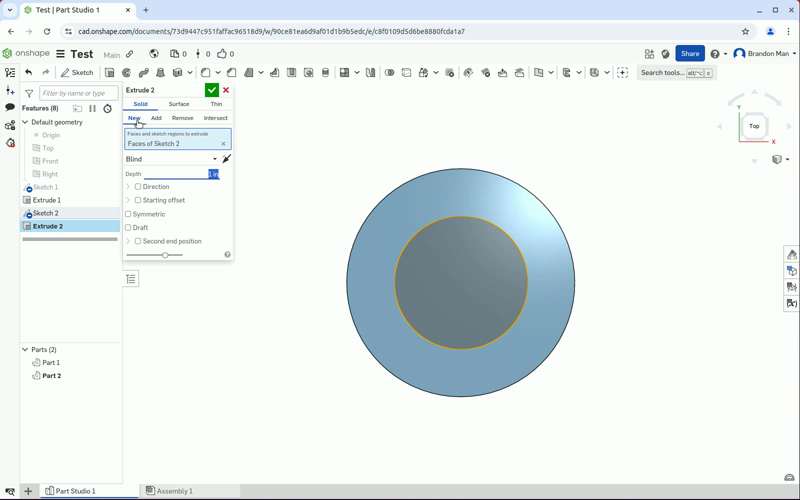
text(23.108)
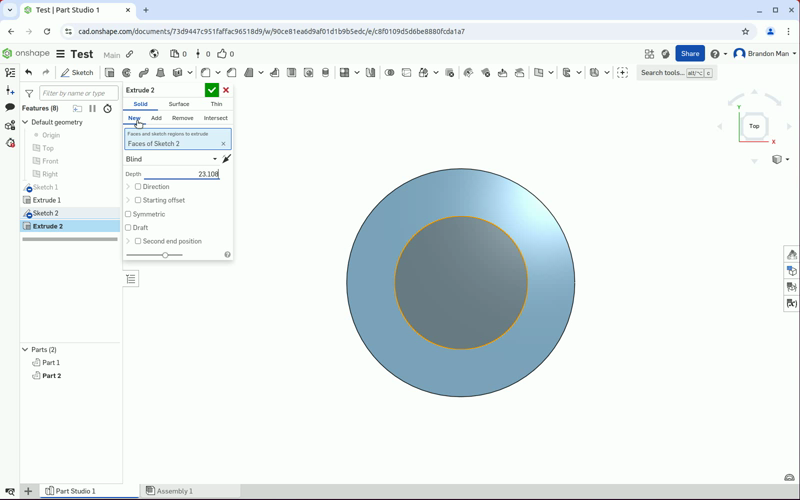
key(enter)
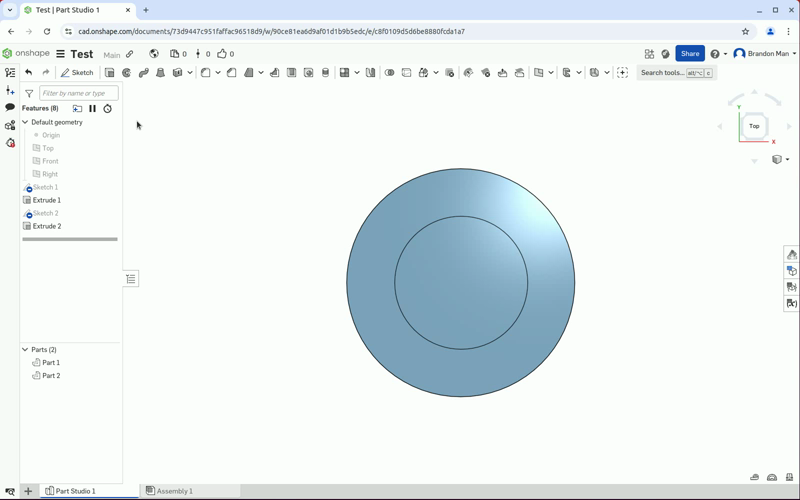
key(shift+h)
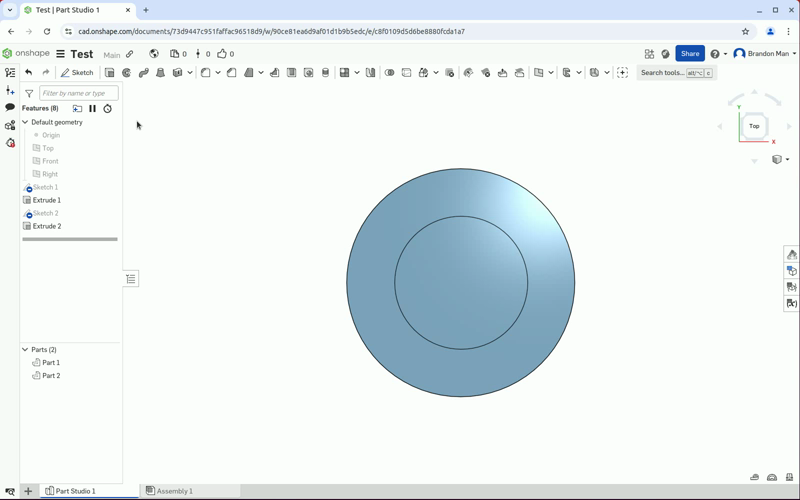
key(shift+h)
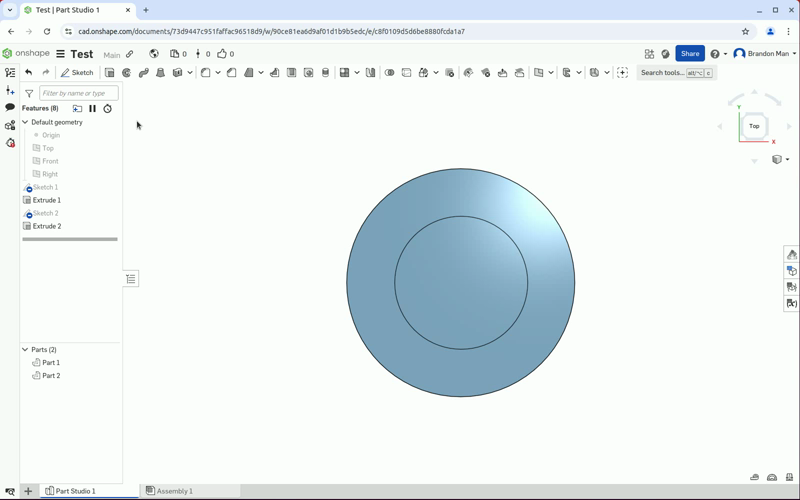
mouse_move(73, 189)
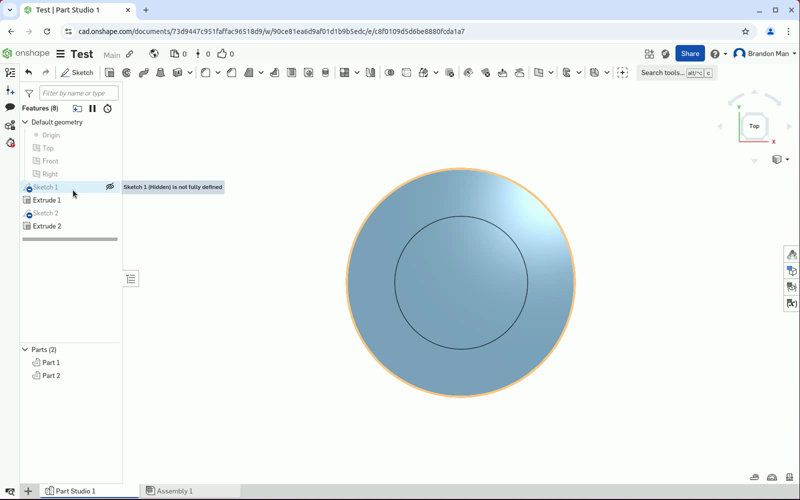
click(73, 189)
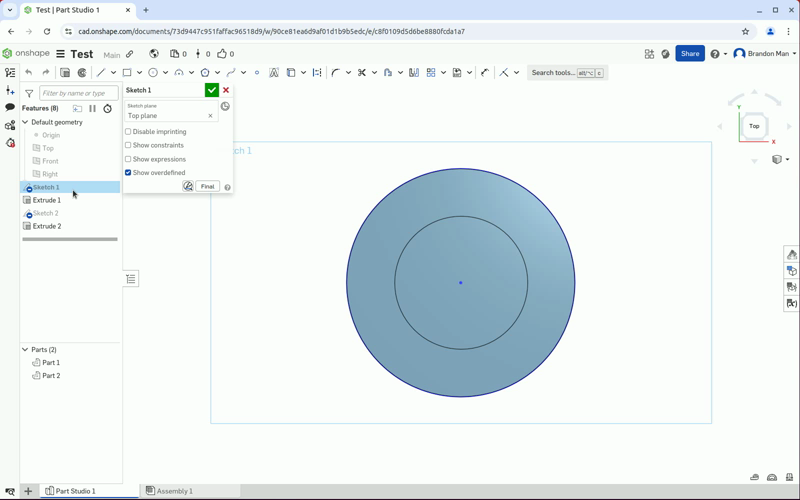
mouse_move(229, 92)
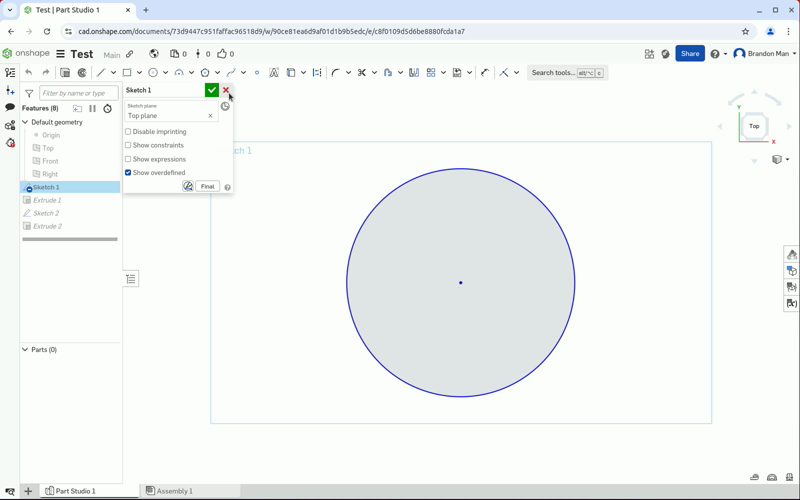
click(229, 92)
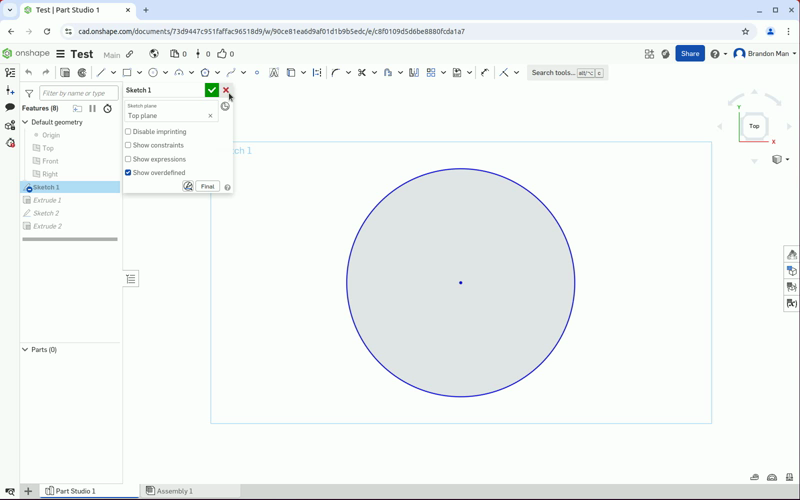
key(shift+s)
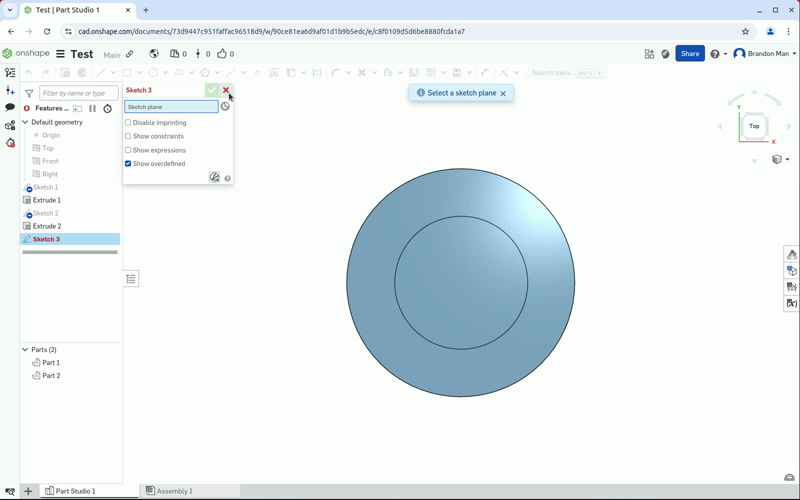
mouse_move(73, 150)
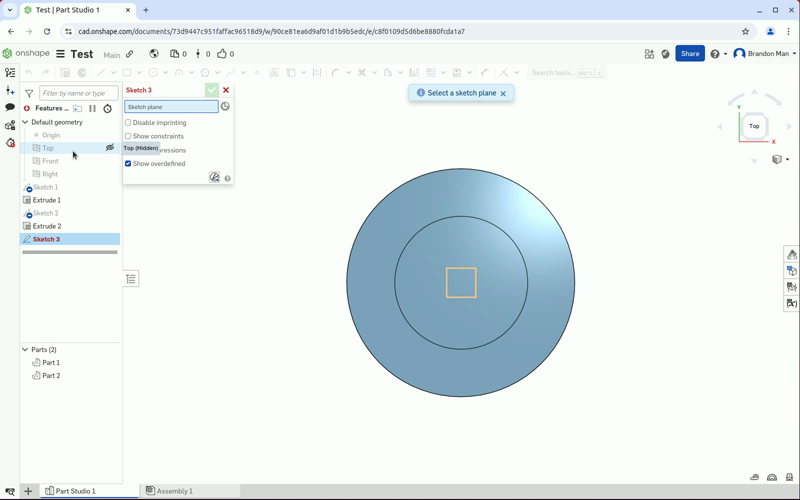
click(73, 150)
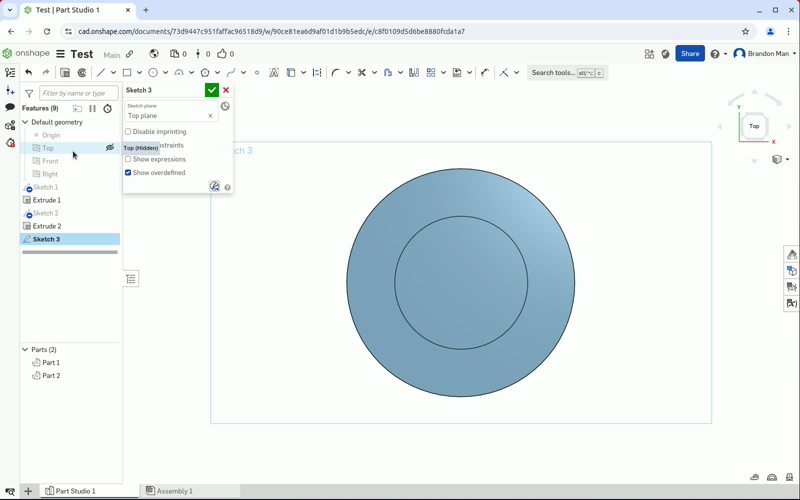
mouse_move(73, 352)
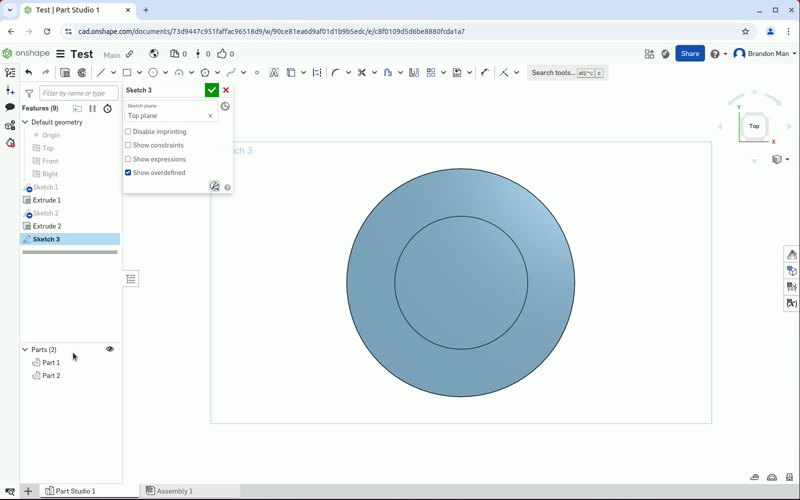
key(y)
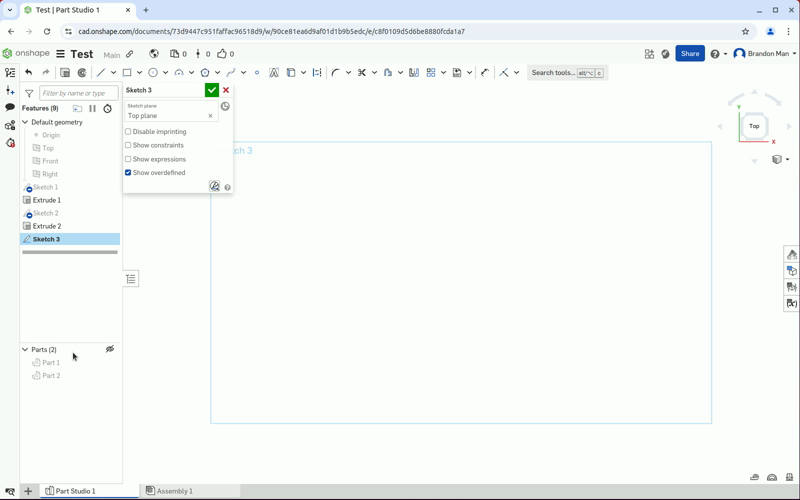
key(c)
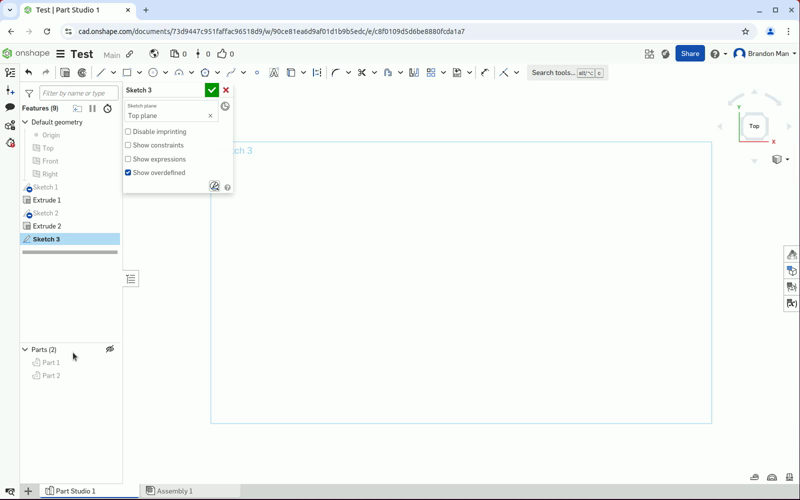
key_down(shift)
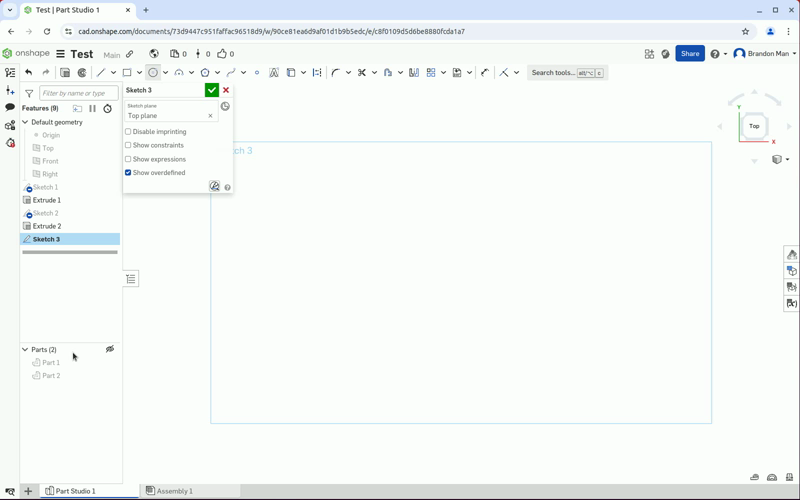
mouse_move(461, 282)
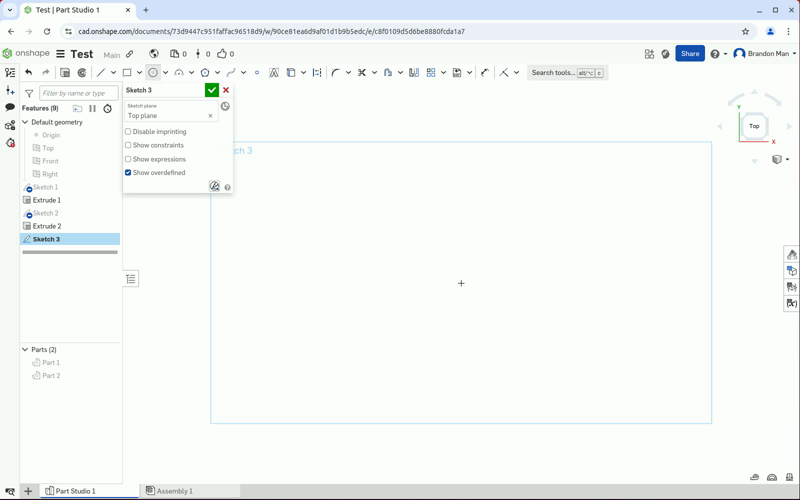
click(461, 282)
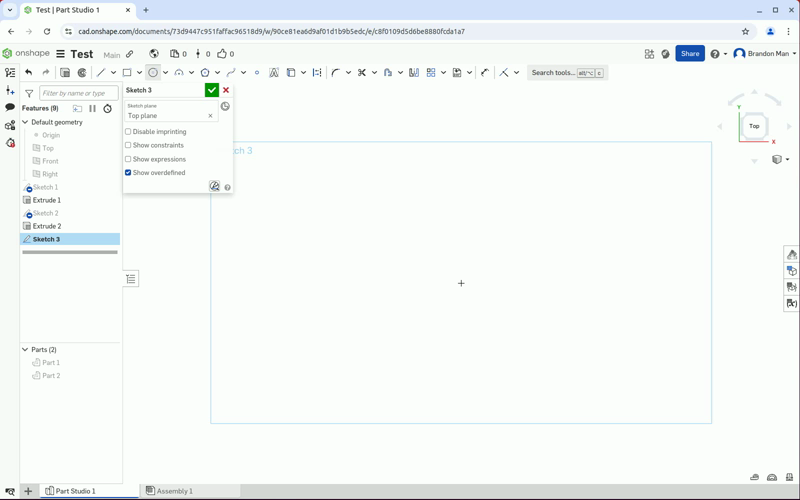
key_up(shift)
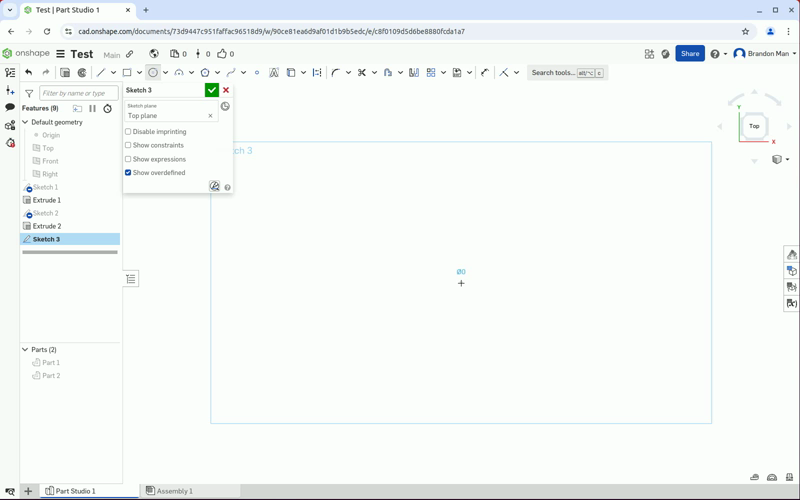
mouse_move(527, 282)
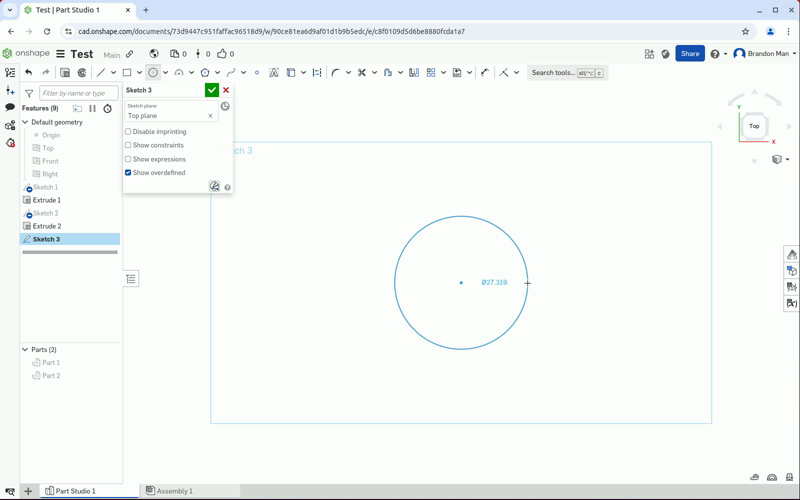
click(527, 282)
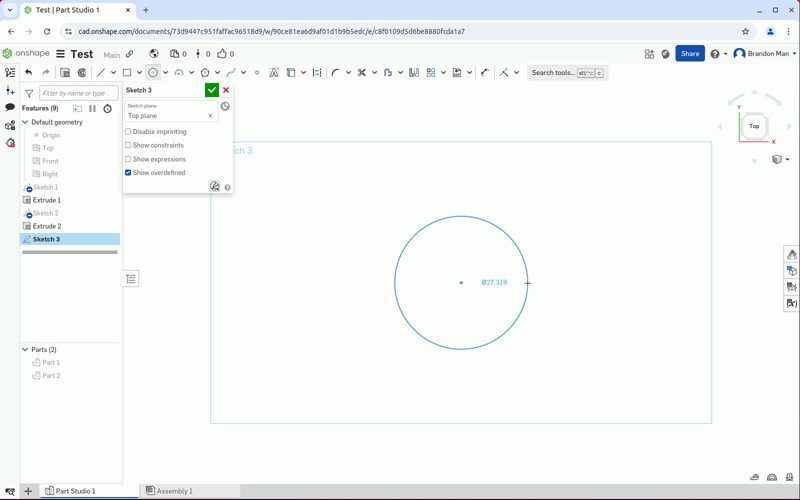
key(esc)
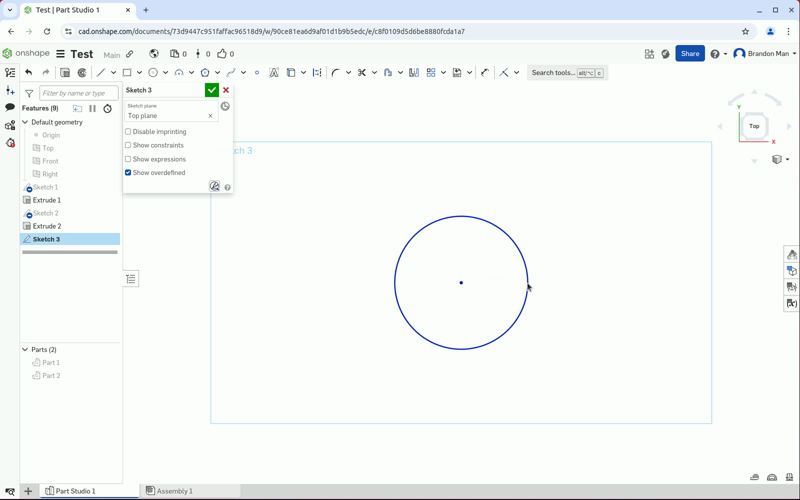
mouse_move(509, 272)
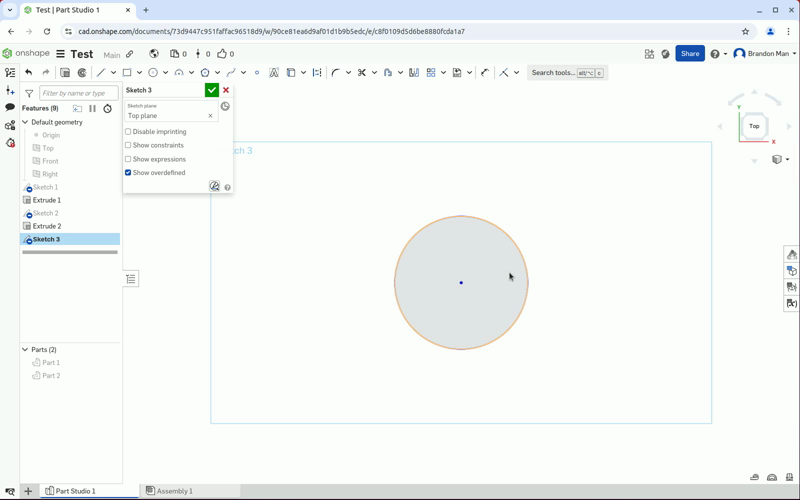
click(509, 272)
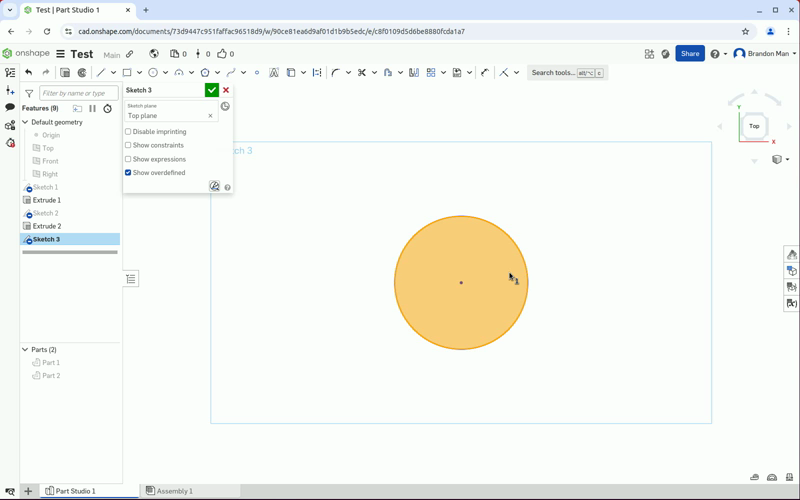
mouse_move(73, 352)
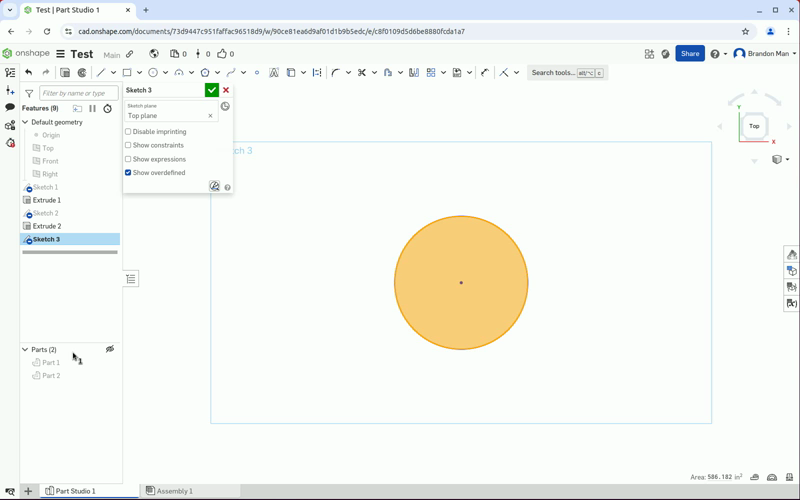
key(shift+y)
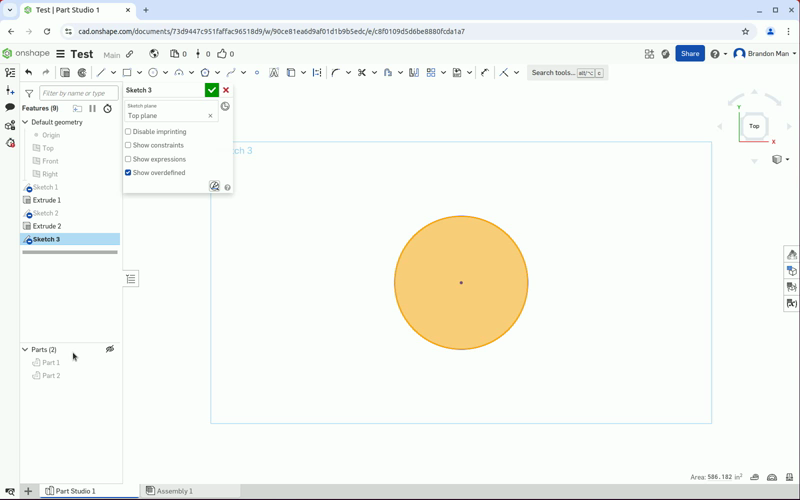
key(shift+e)
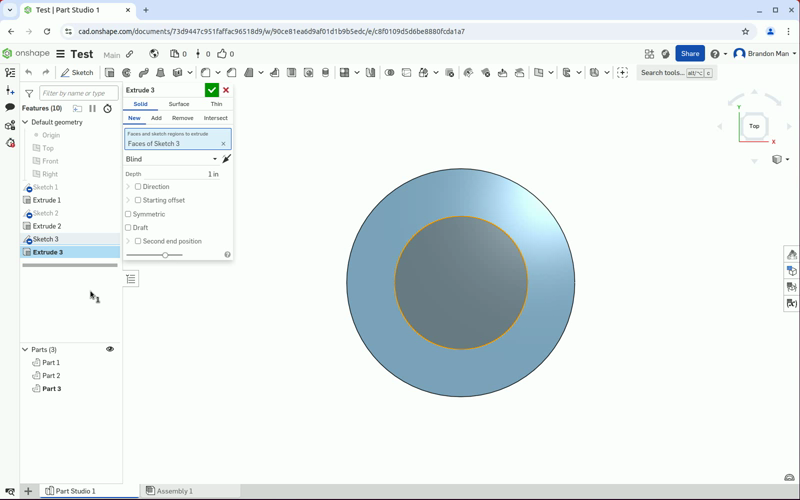
mouse_move(143, 106)
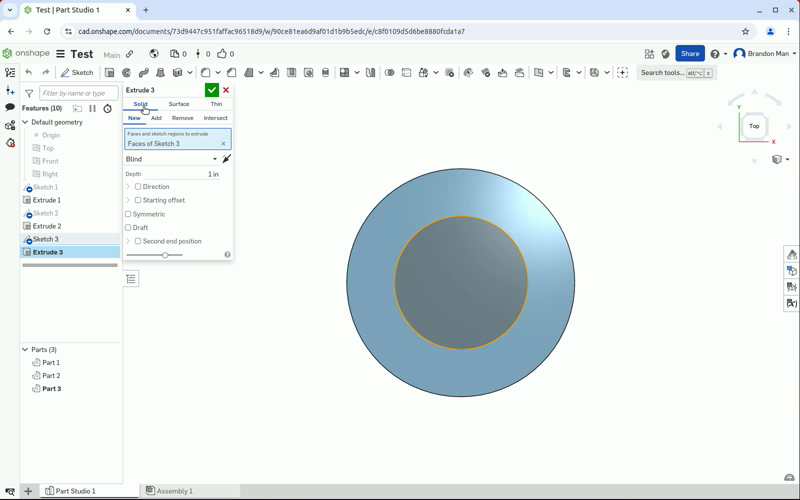
click(143, 106)
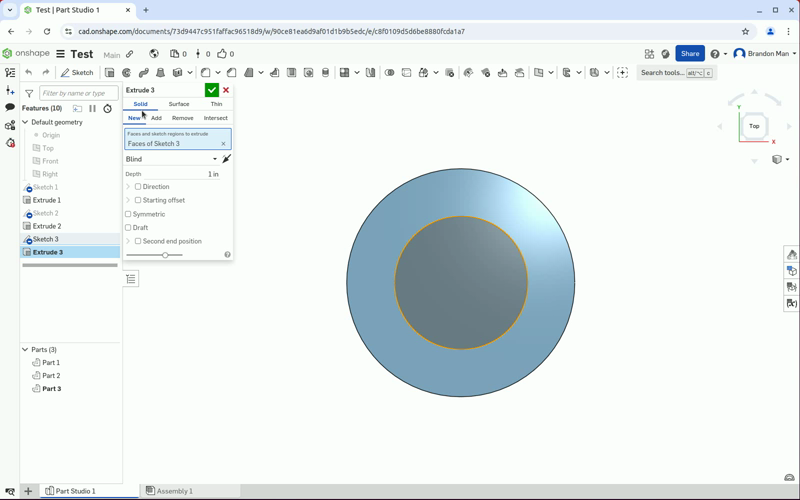
mouse_move(137, 120)
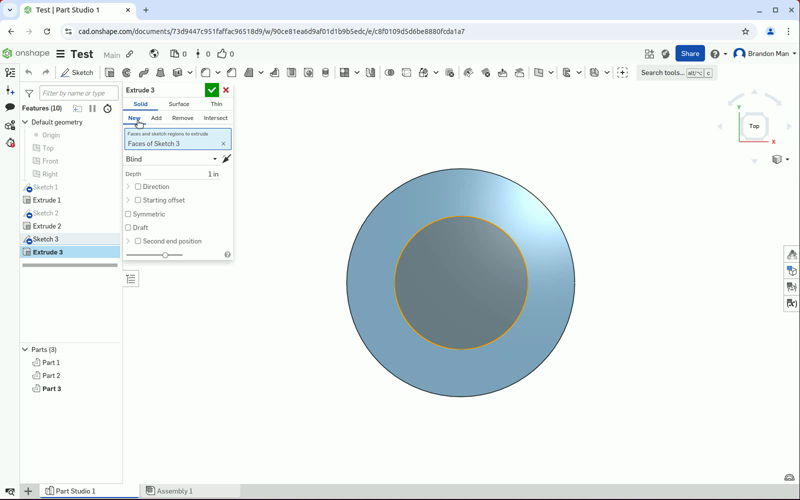
click(137, 120)
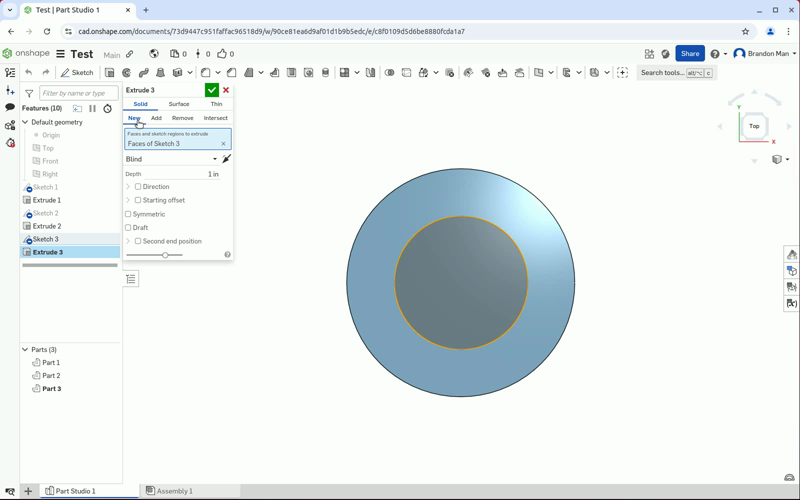
key(tab, 4)
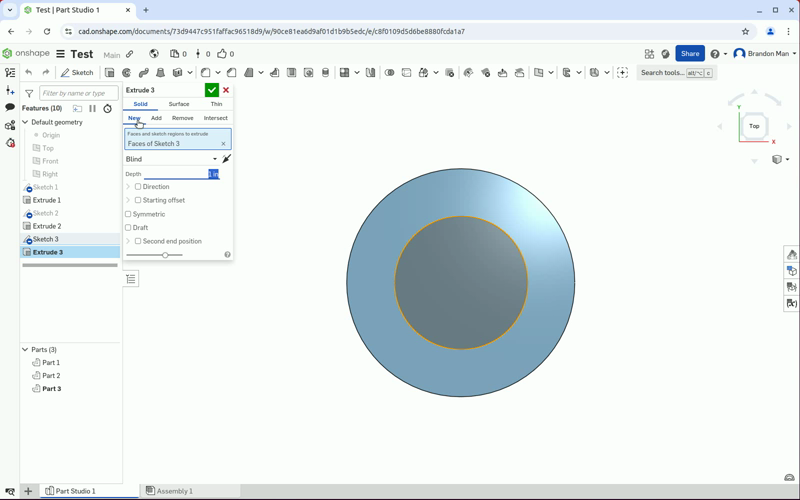
text(23.108)
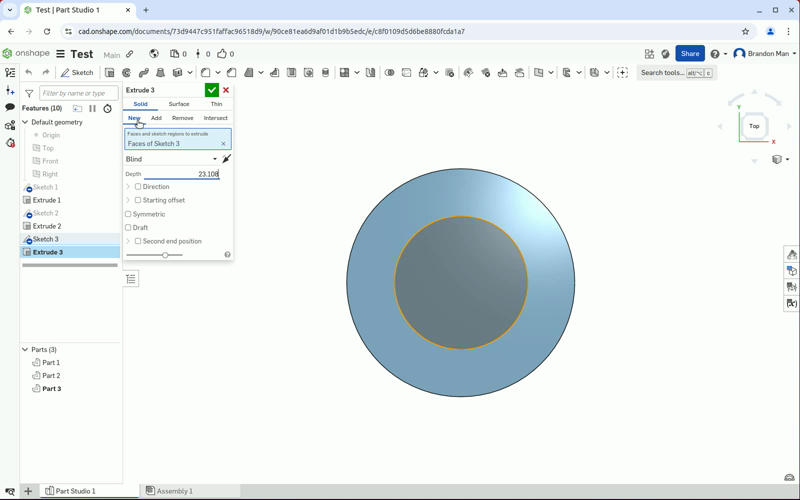
key(enter)
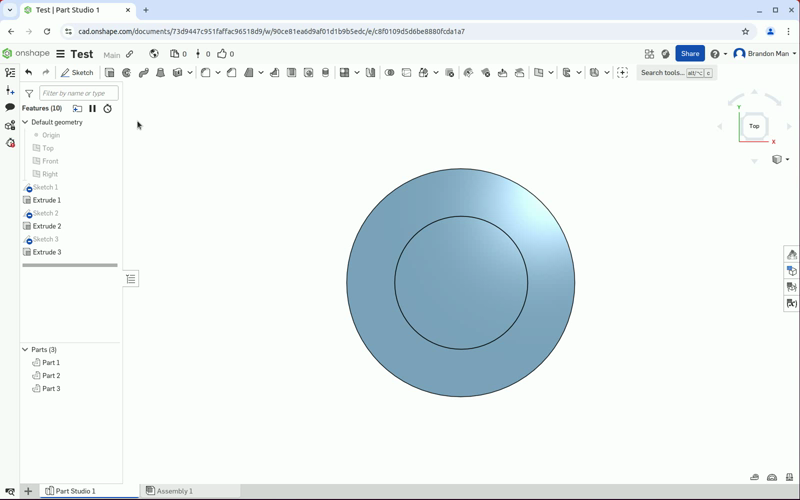
key(shift+h)
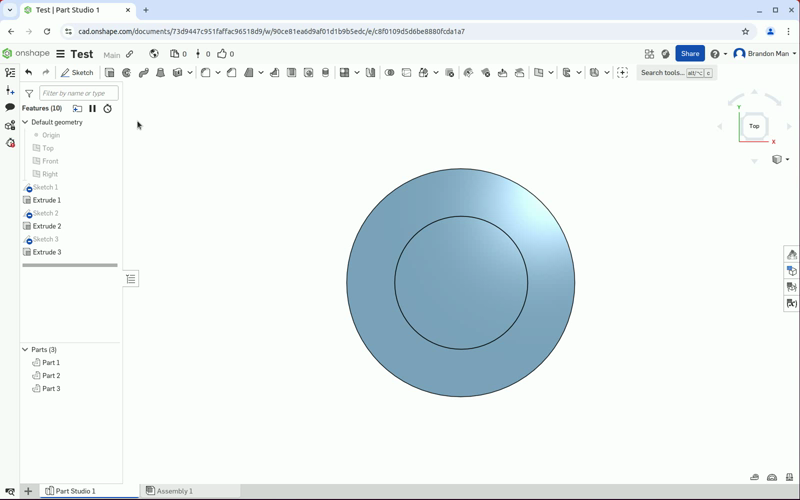
key(shift+h)
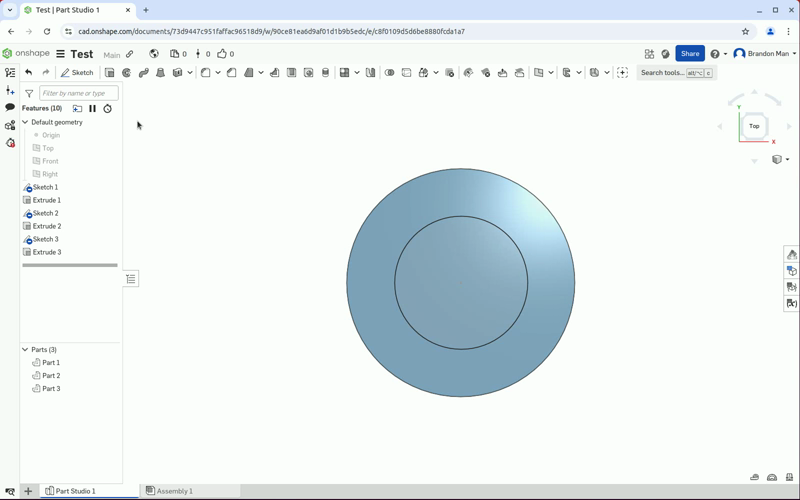
key(shift+7)
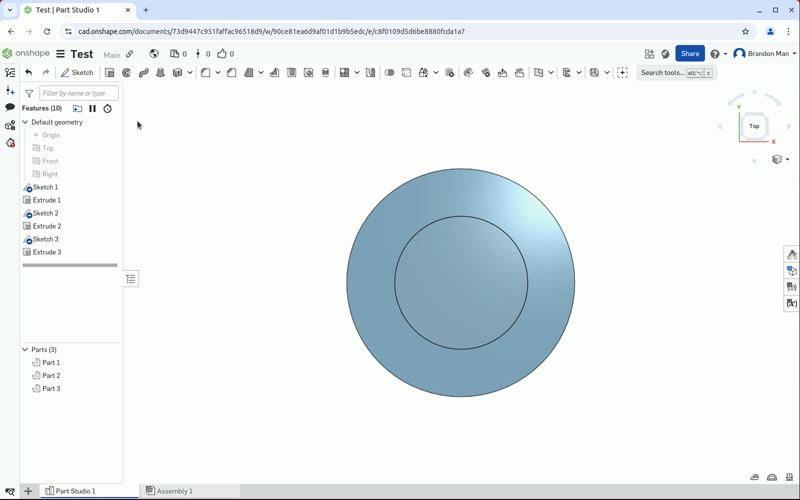
key(up, 3)
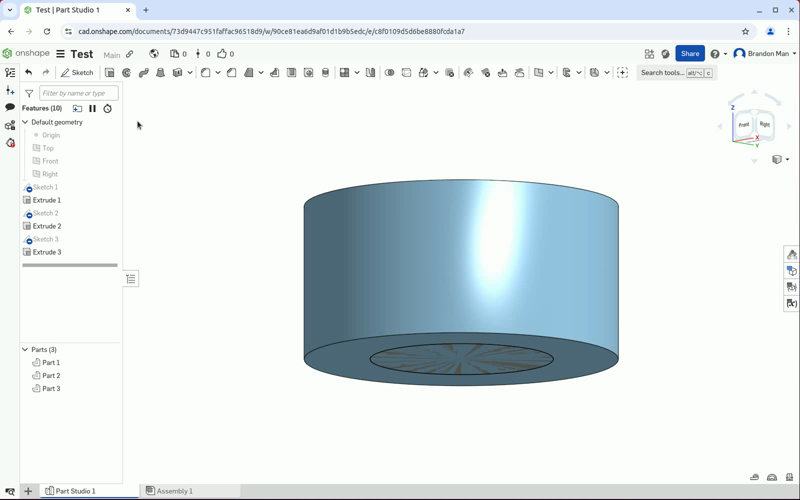
key(left, 3)
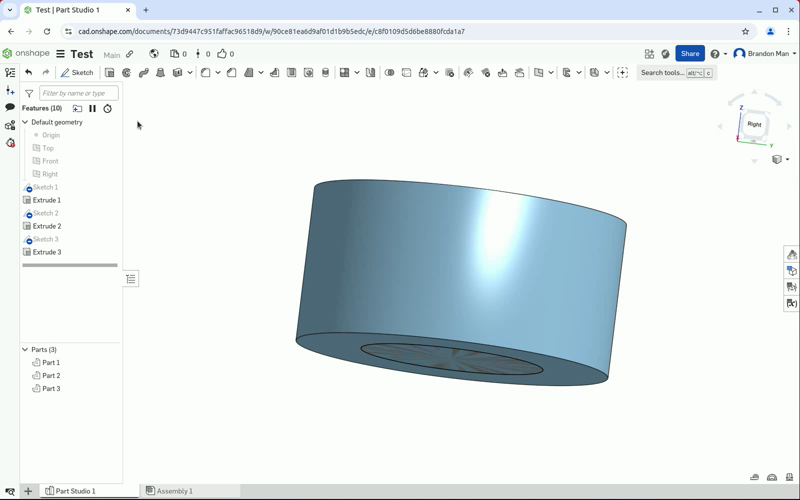
key(right, 3)
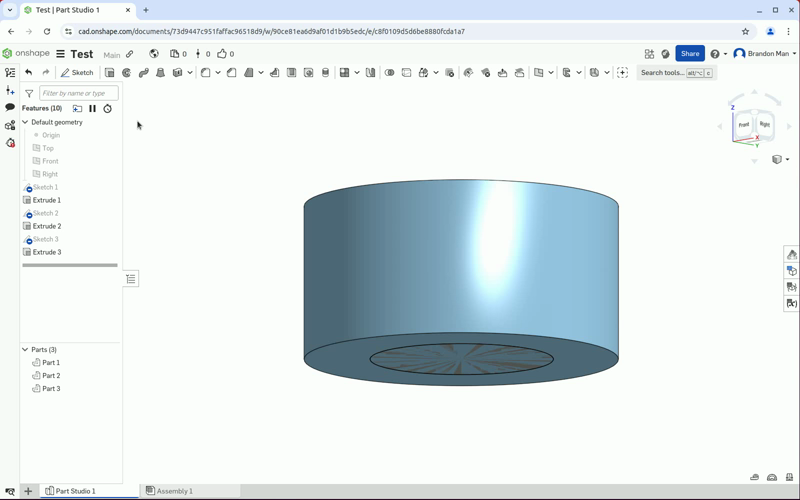
key(down, 3)
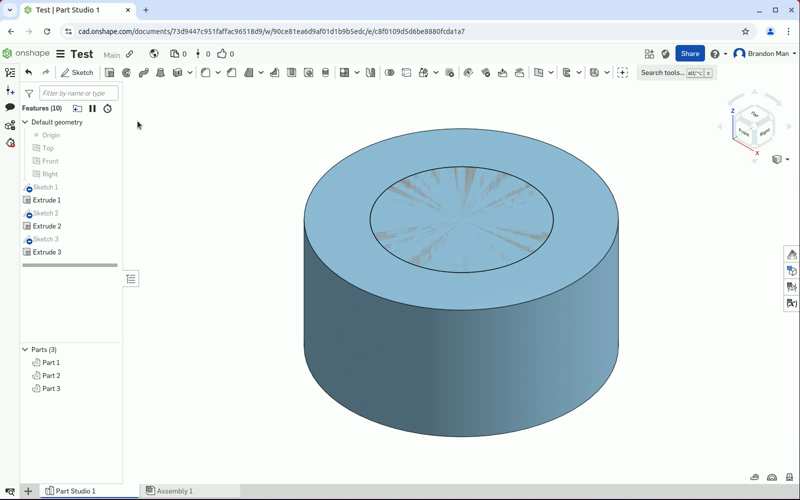
mouse_move(73, 189)
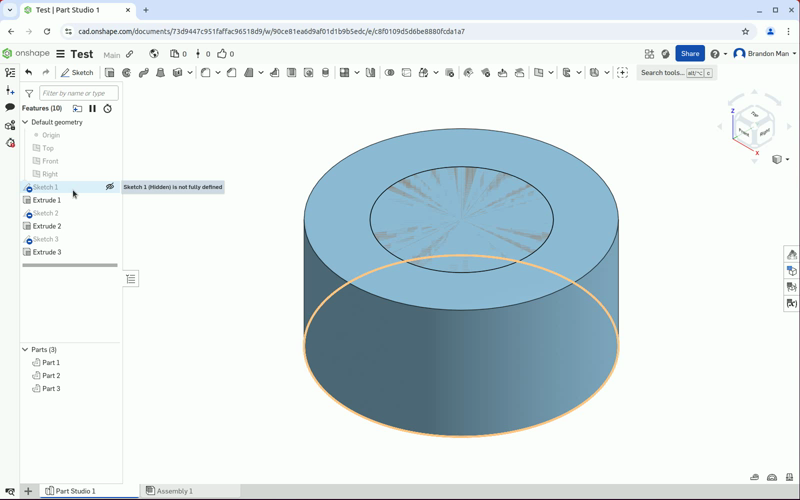
click(73, 189)